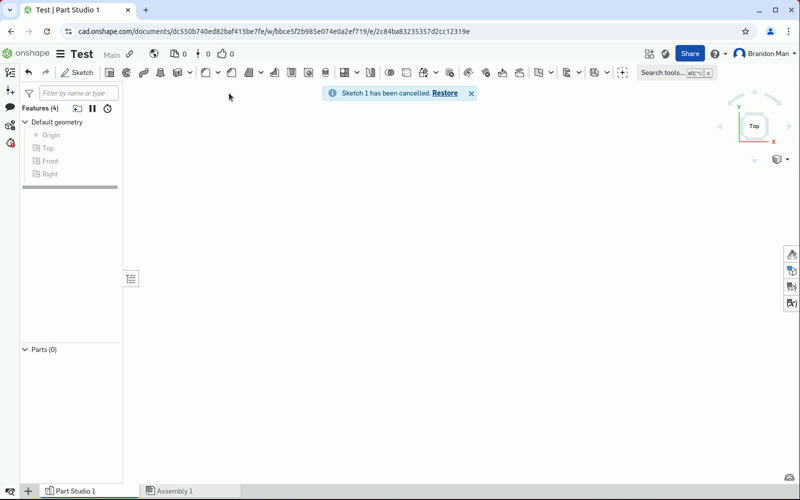
key(shift+h)
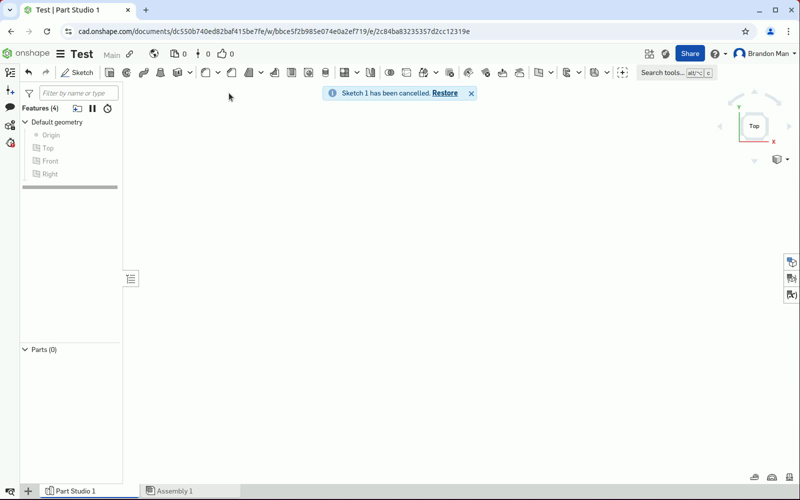
mouse_move(73, 352)
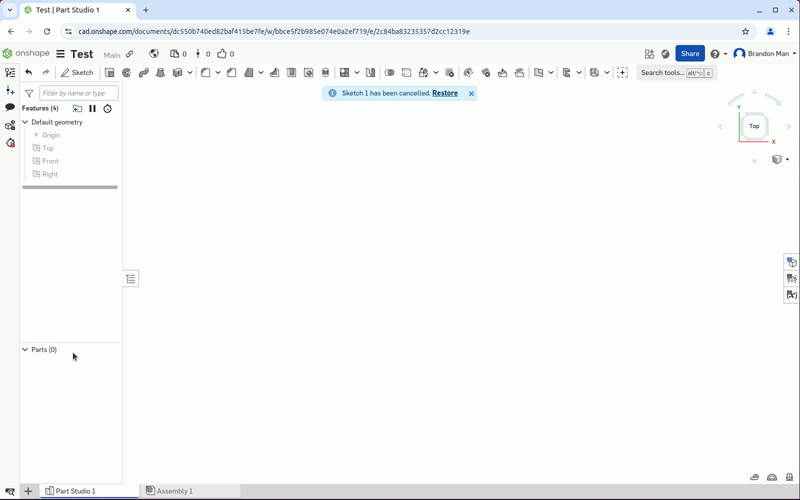
key(y)
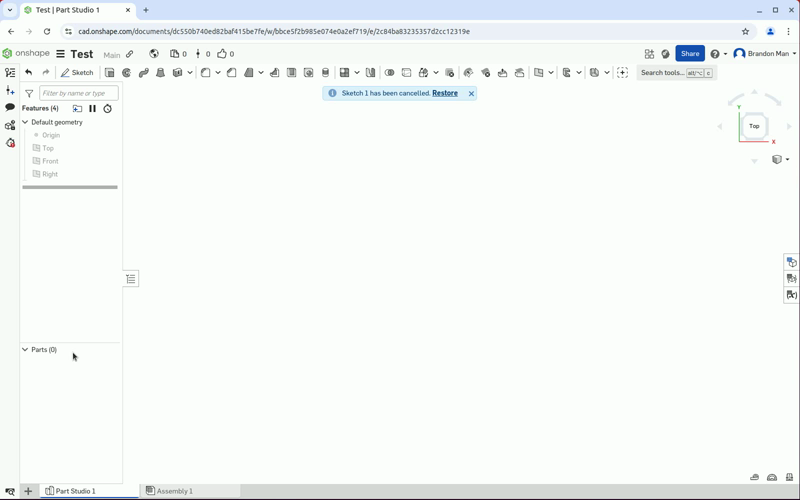
key(shift+p)
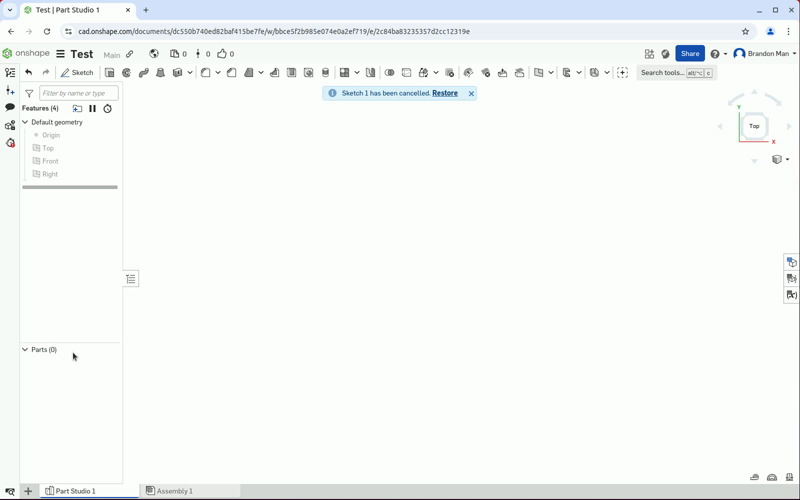
key(space)
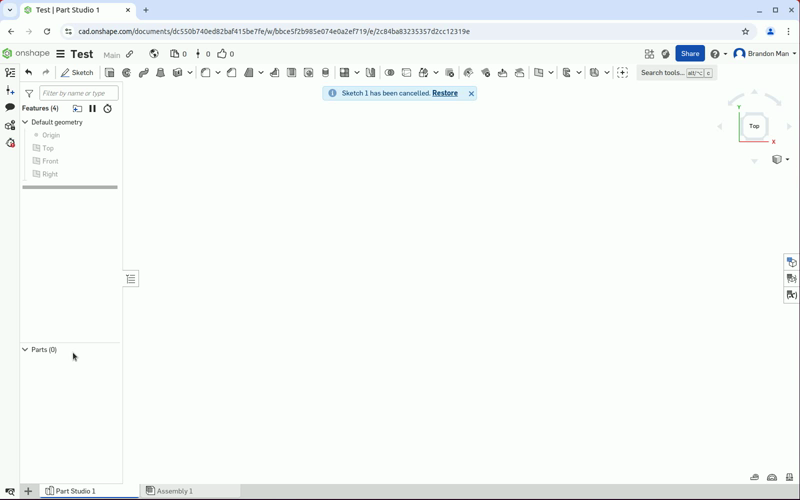
key_down(shift)
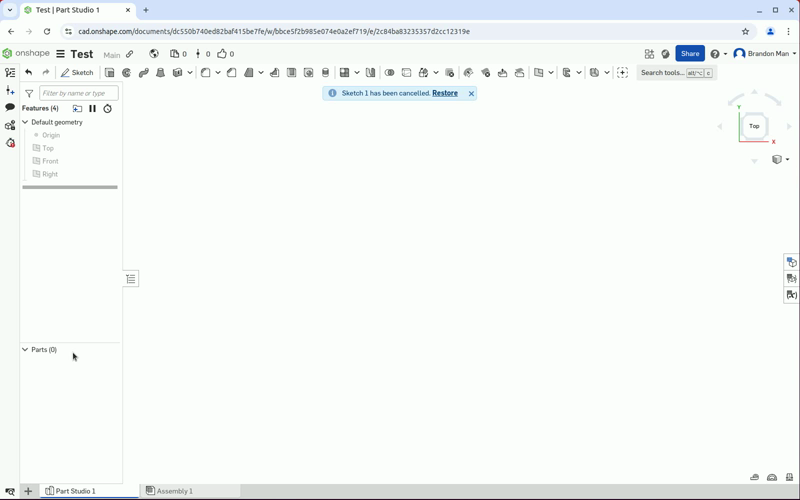
key(up)
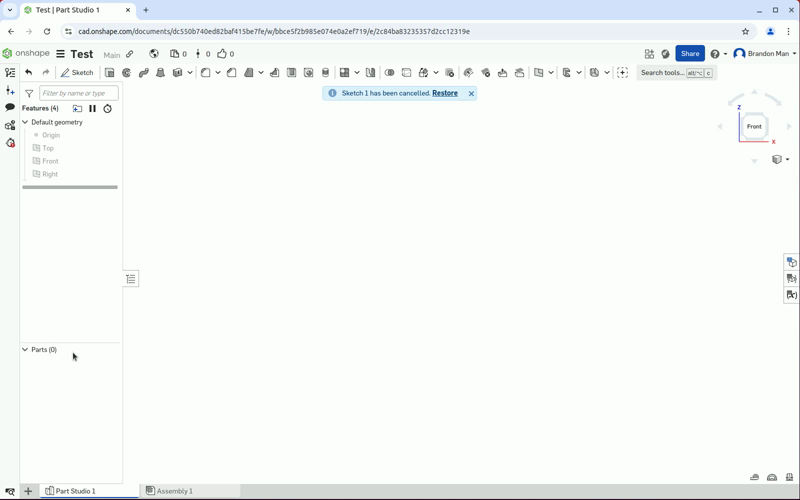
key_up(shift)
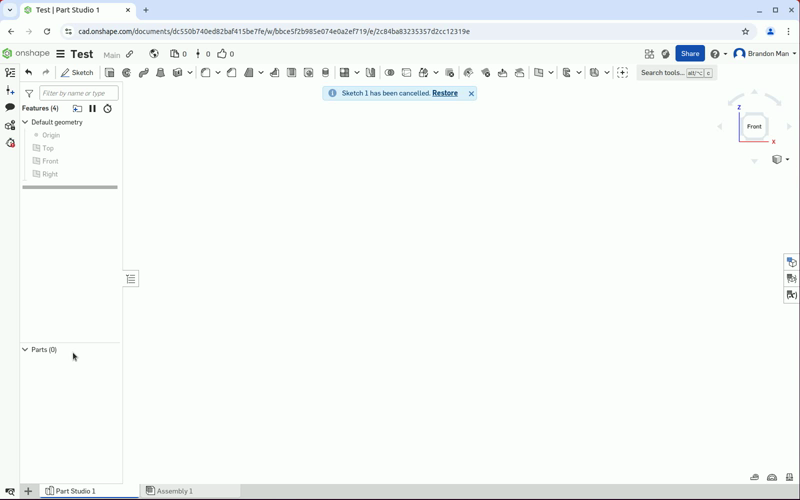
mouse_move(73, 352)
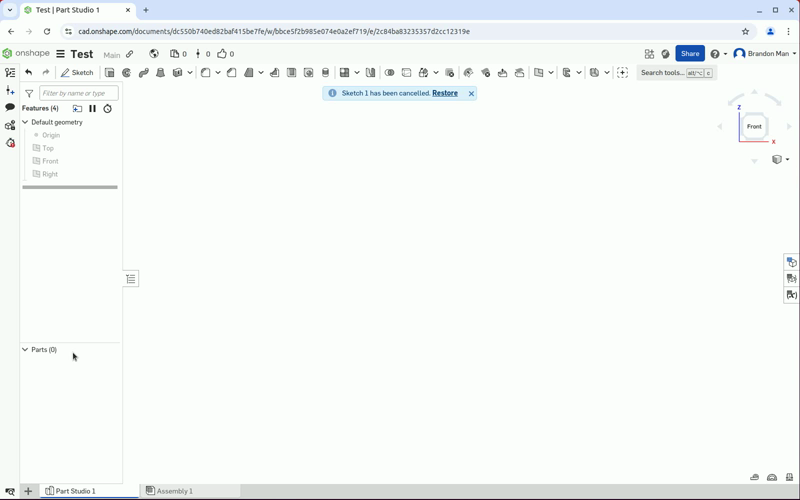
key(shift+y)
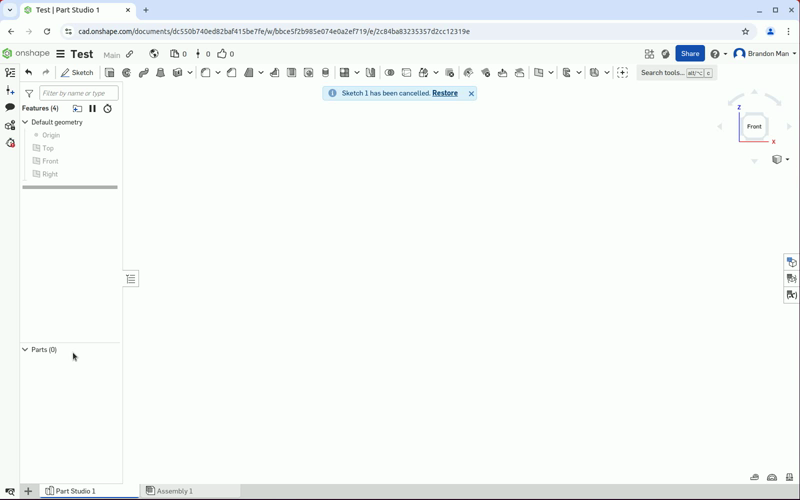
key(shift+s)
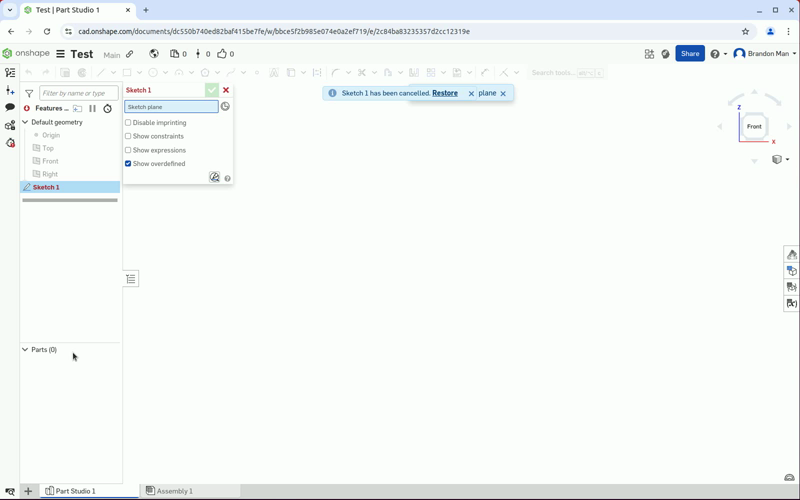
mouse_move(73, 163)
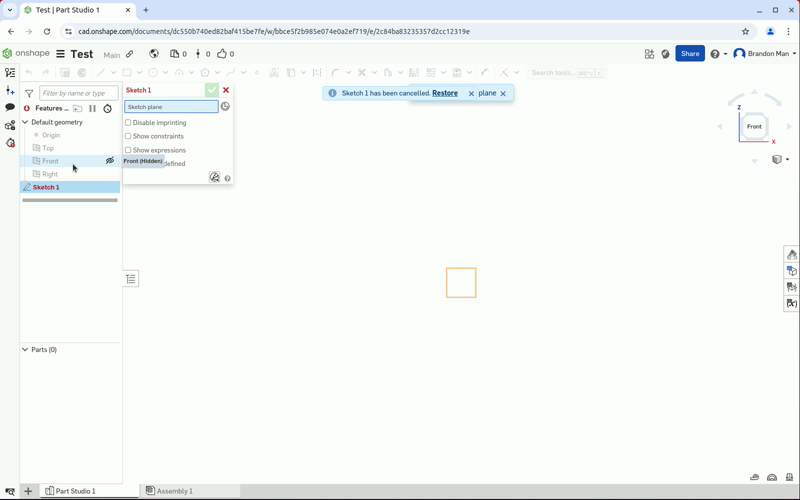
click(73, 163)
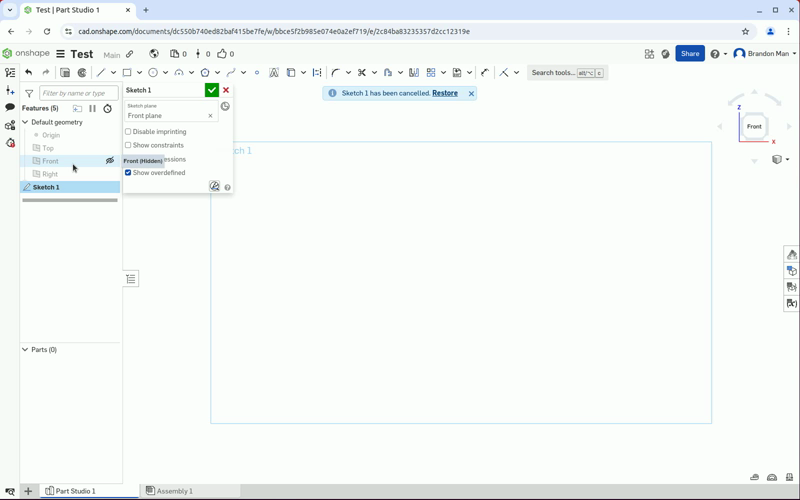
mouse_move(73, 352)
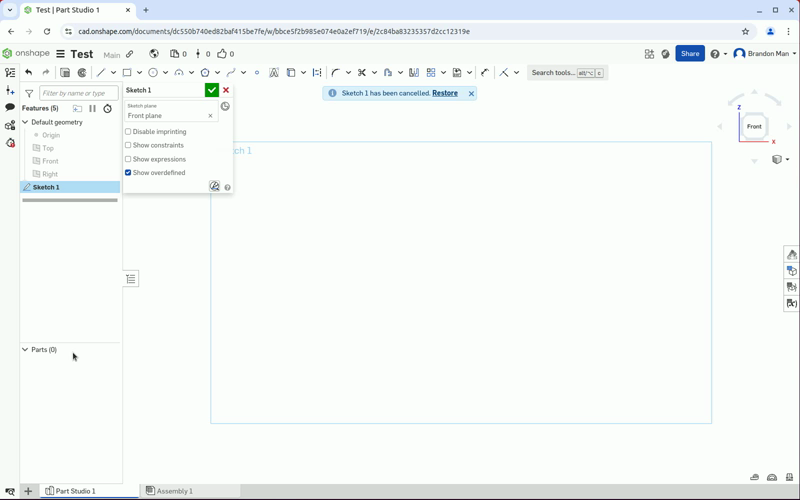
key(y)
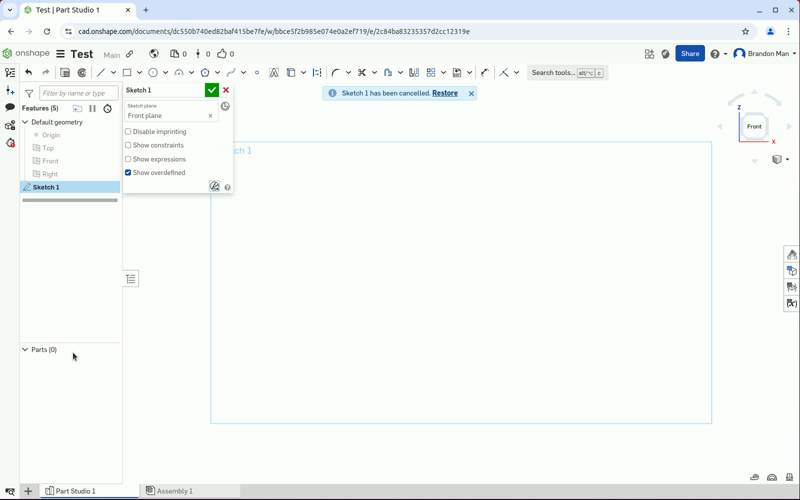
key(l)
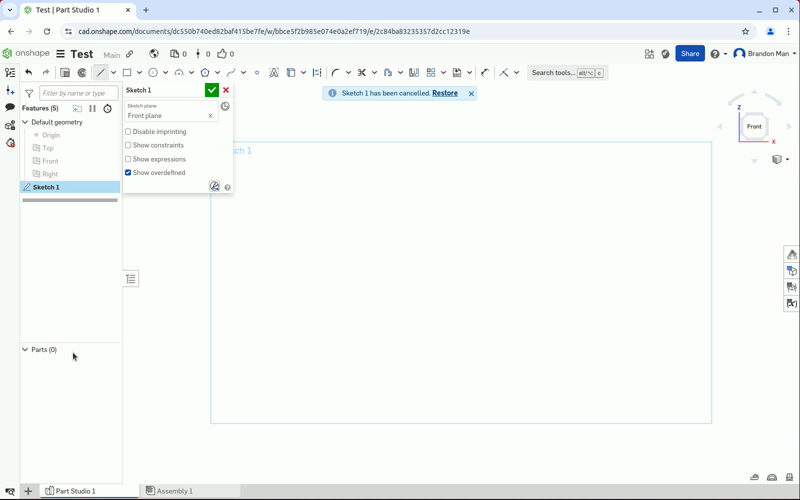
key_down(shift)
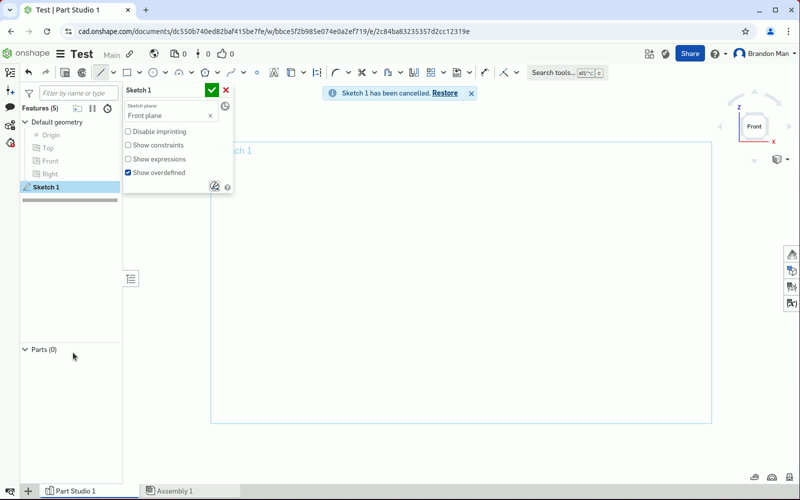
mouse_move(459, 287)
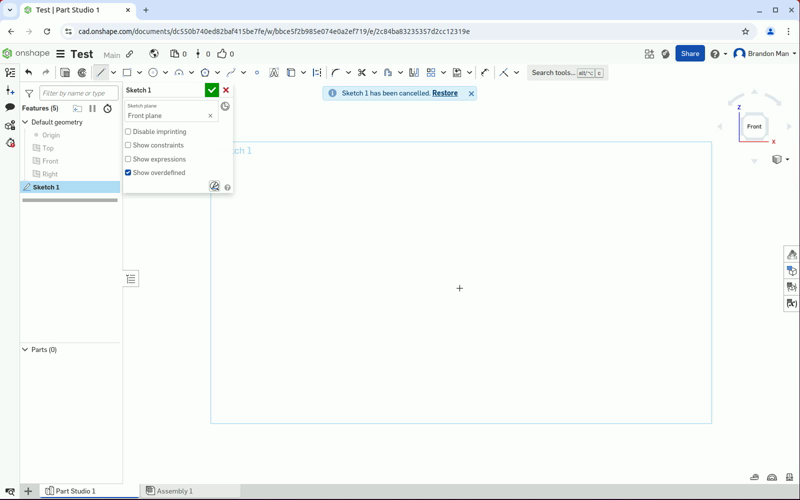
click(459, 287)
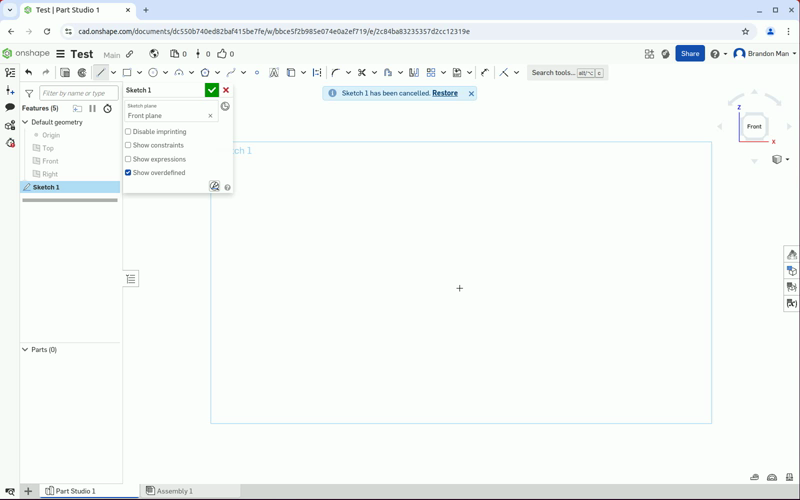
key_up(shift)
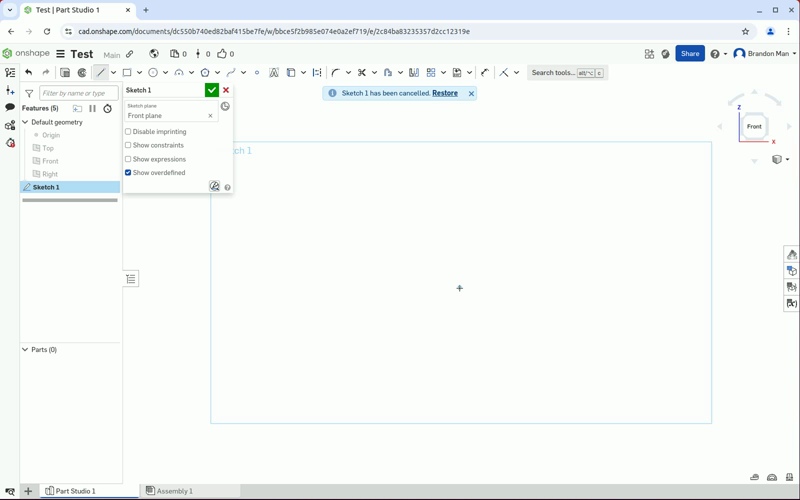
key_down(shift)
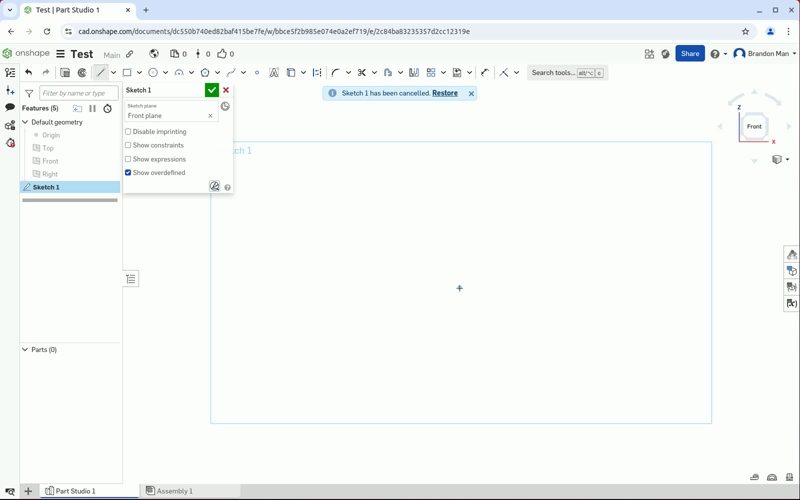
mouse_move(489, 287)
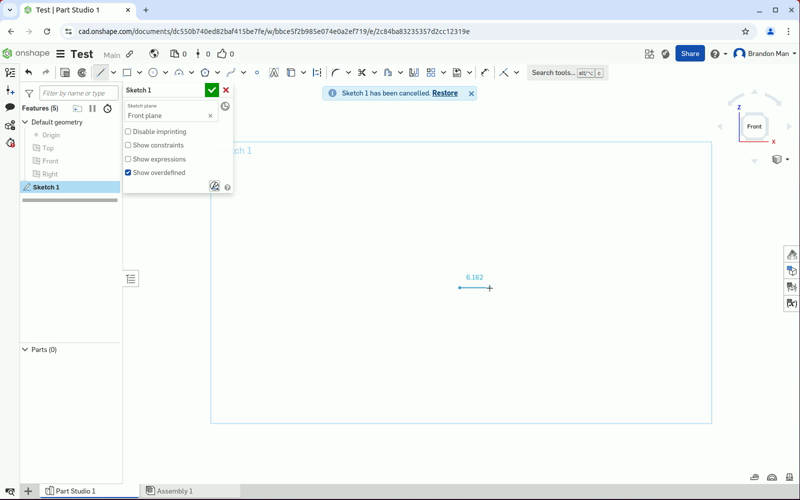
mouse_move(495, 287)
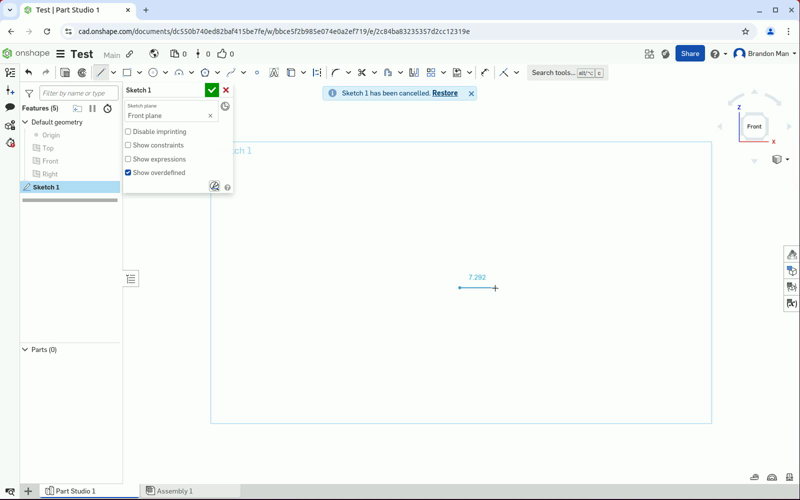
click(495, 287)
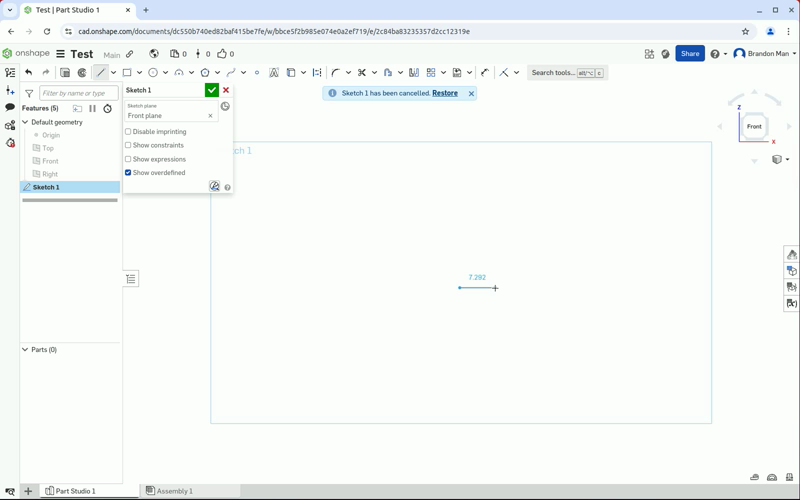
key_up(shift)
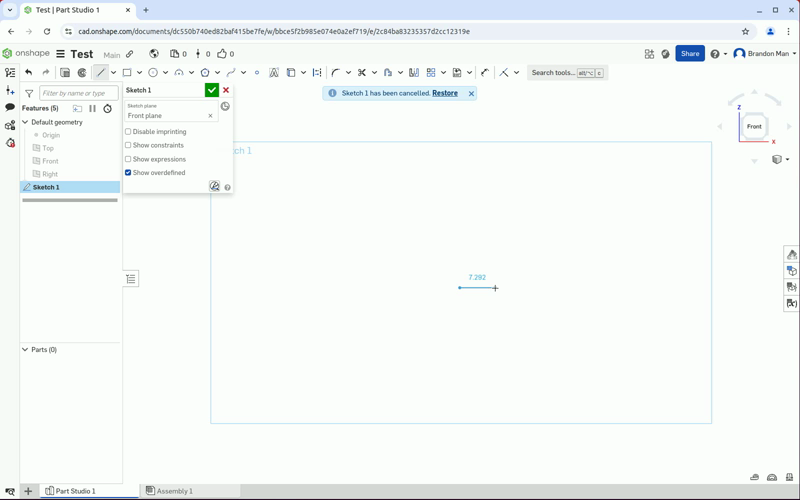
key_down(shift)
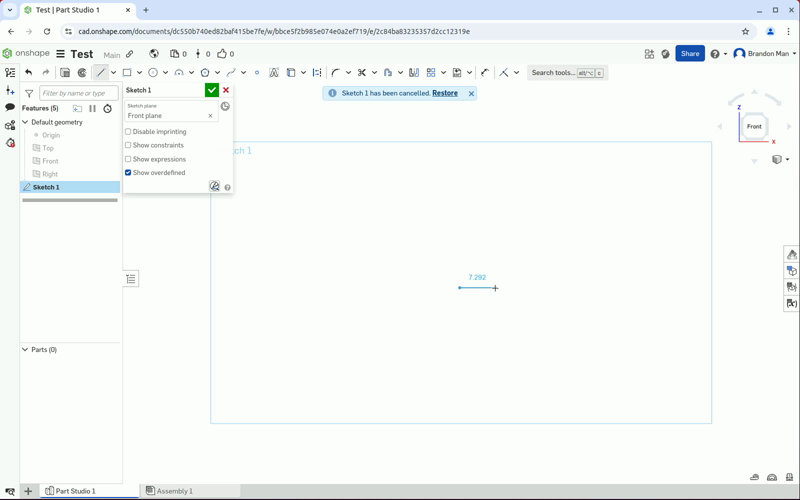
mouse_move(525, 287)
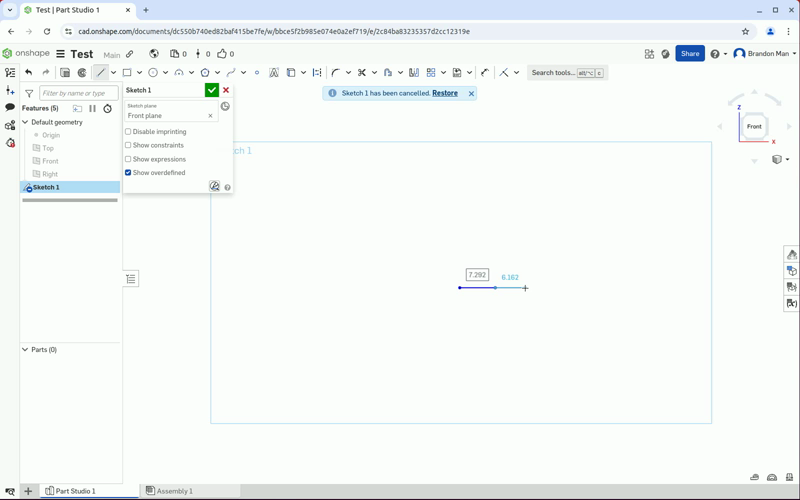
mouse_move(502, 268)
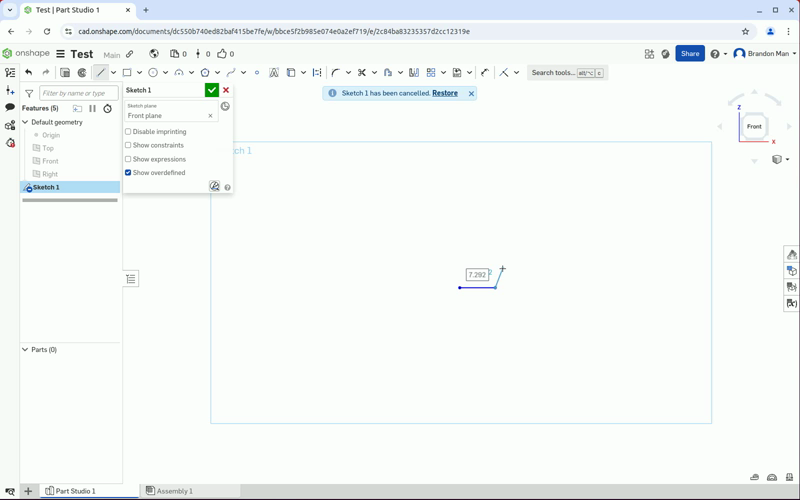
click(502, 268)
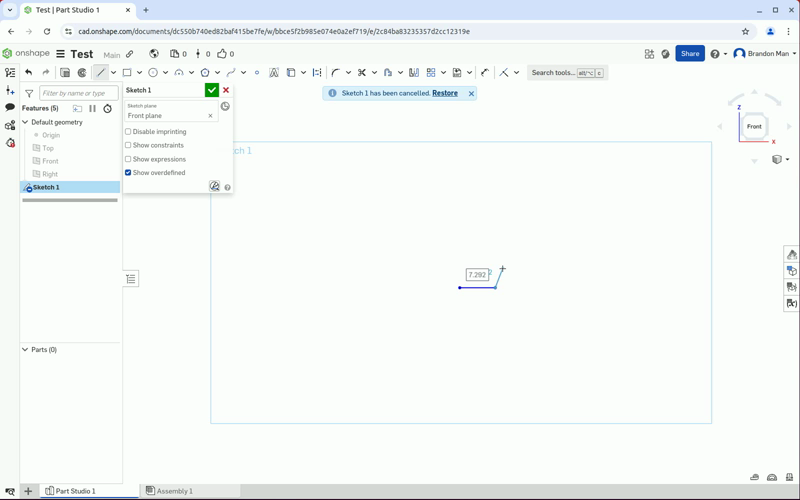
key_up(shift)
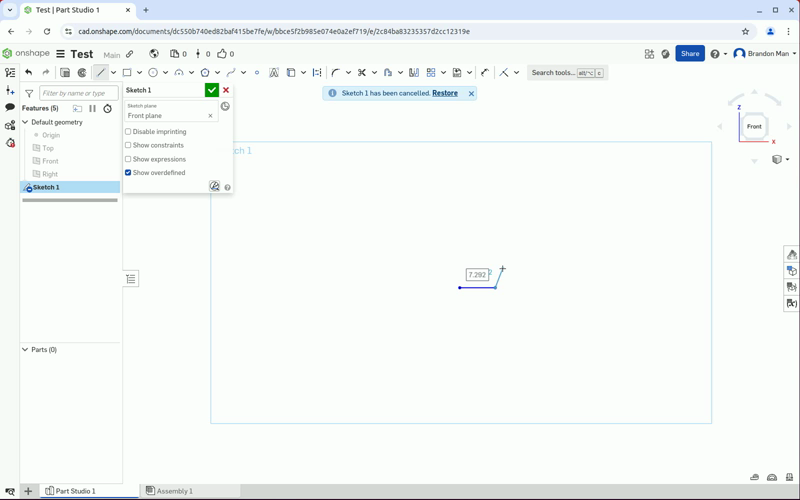
key_down(shift)
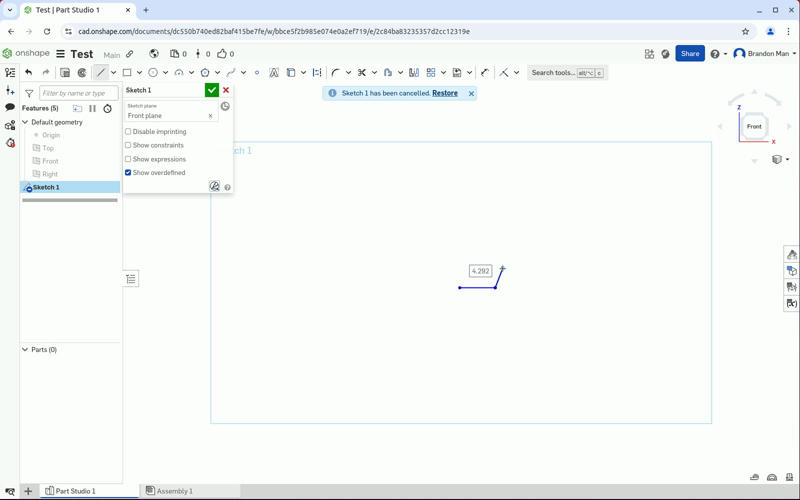
mouse_move(532, 268)
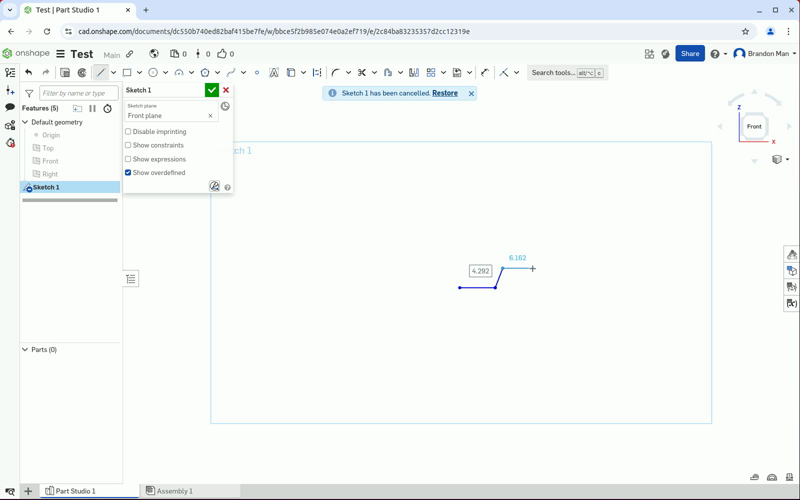
mouse_move(473, 249)
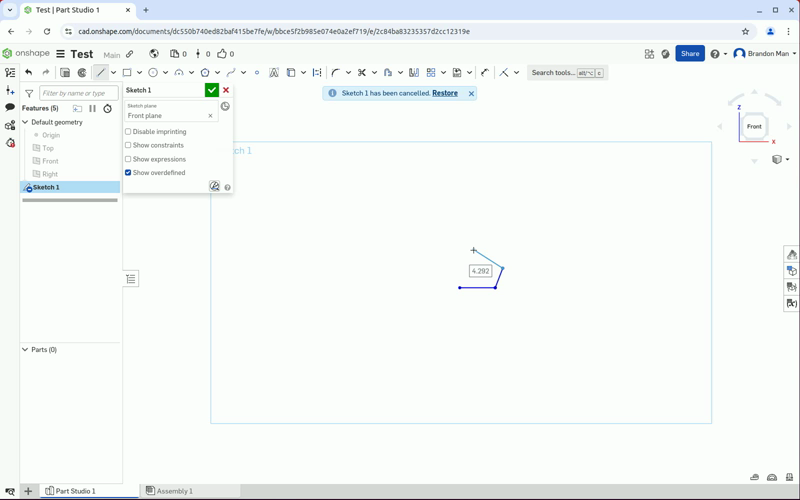
click(473, 249)
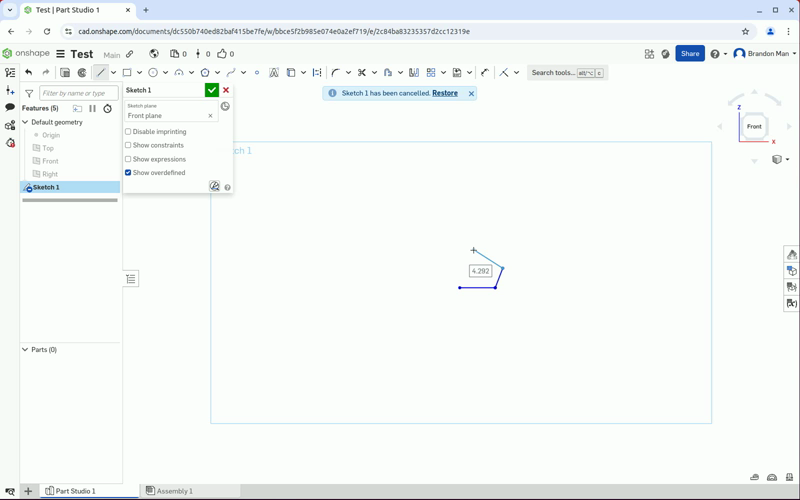
key_up(shift)
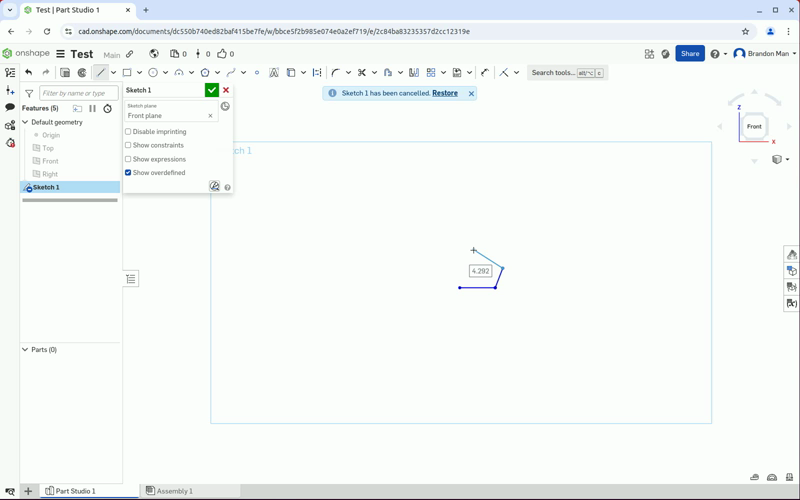
mouse_move(503, 249)
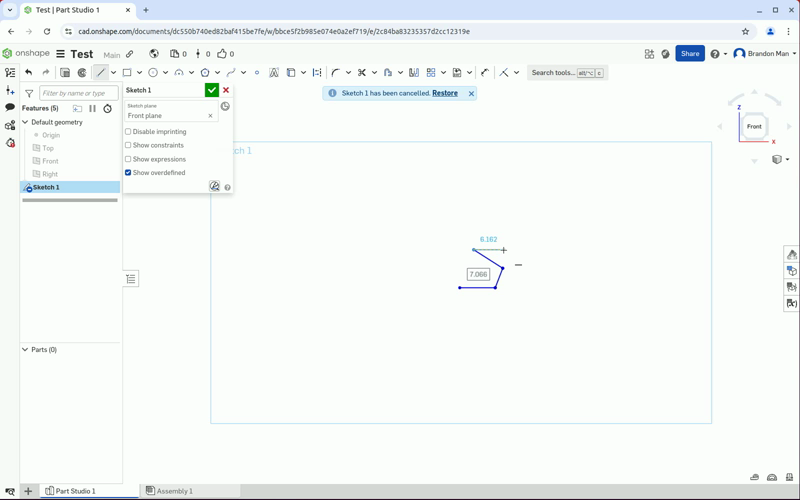
key_down(shift)
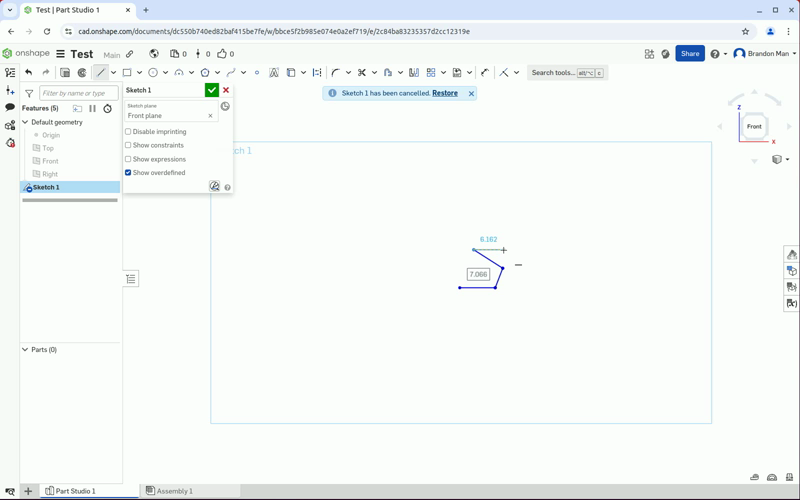
mouse_move(459, 287)
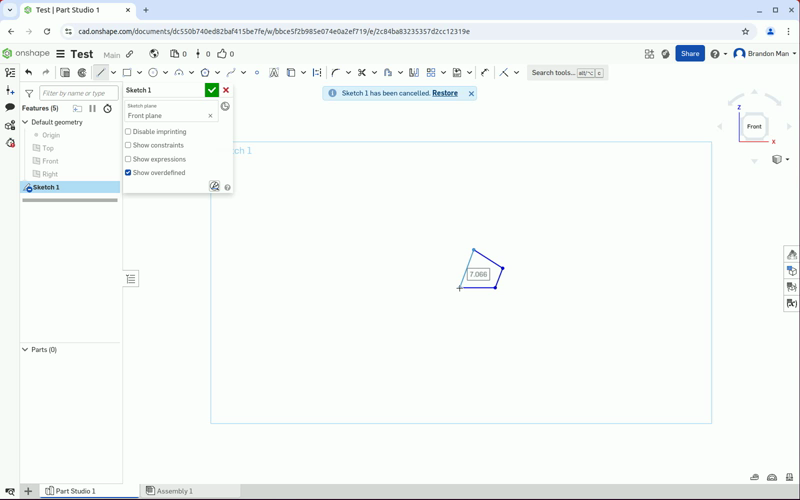
key_up(shift)
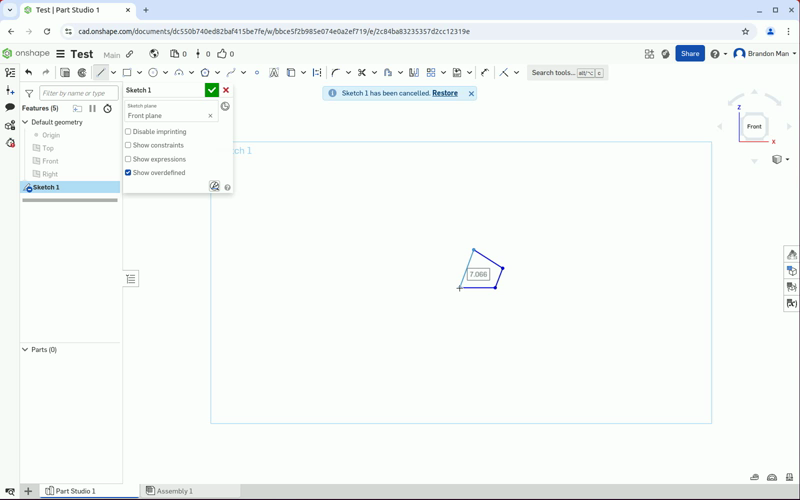
click(459, 287)
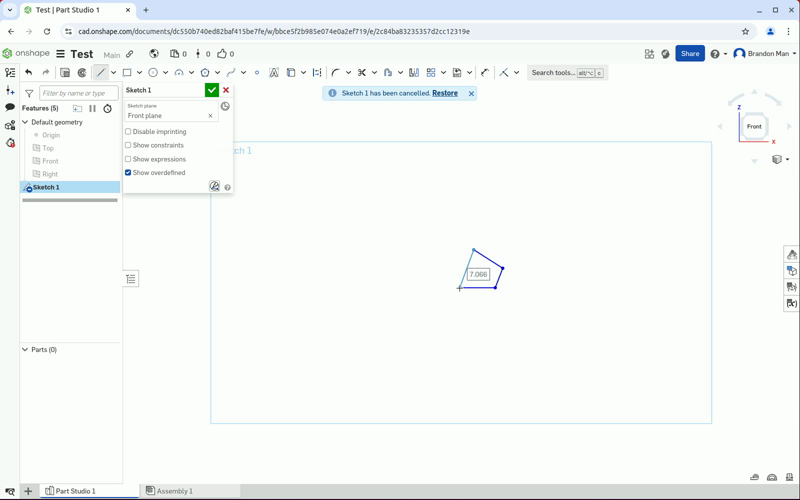
key(esc)
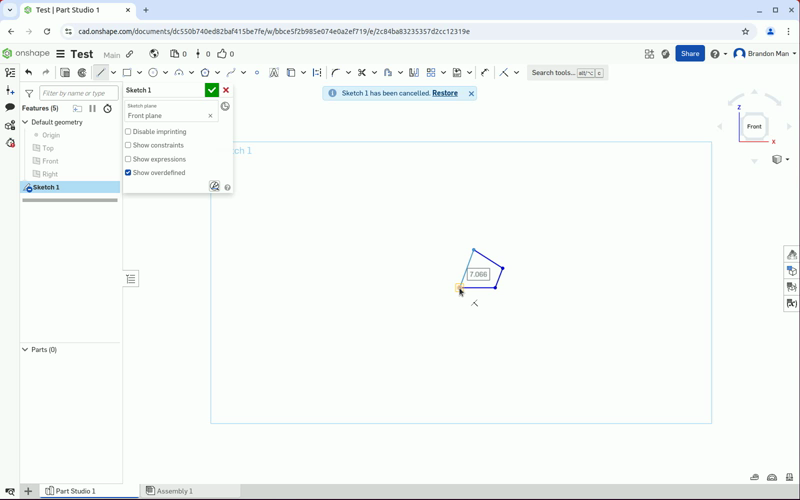
mouse_move(485, 282)
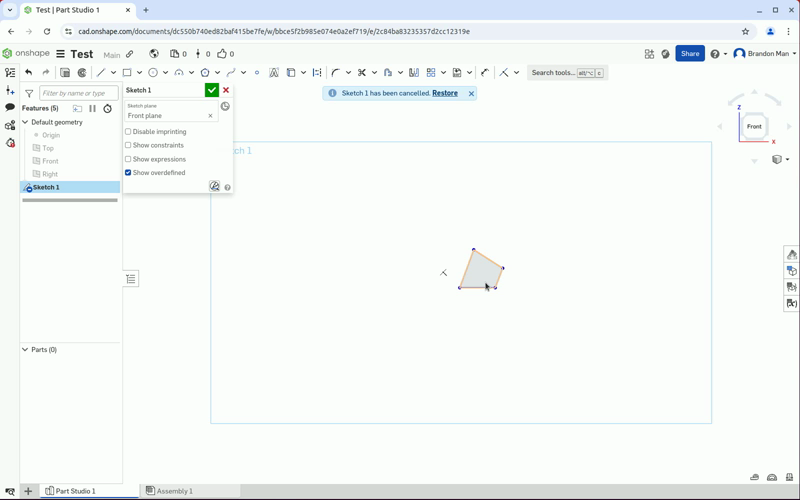
scroll(6)
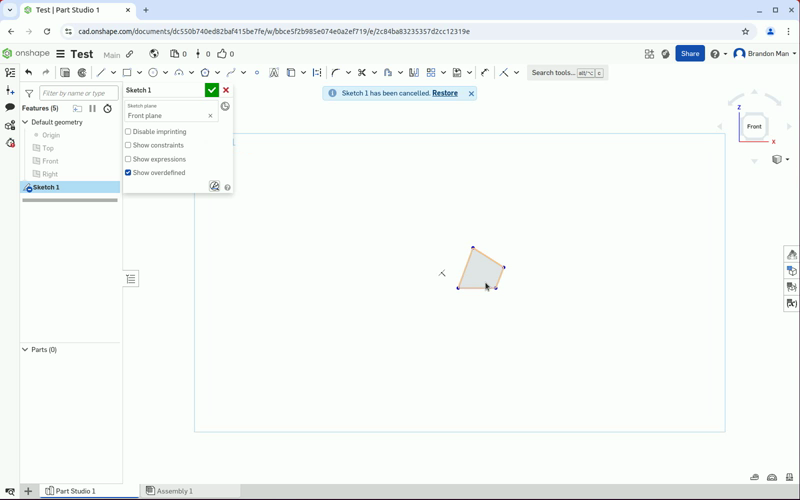
scroll(6)
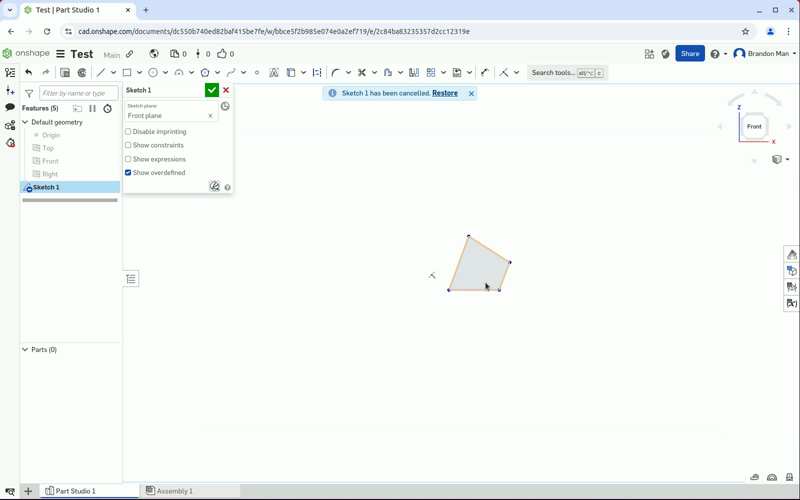
scroll(6)
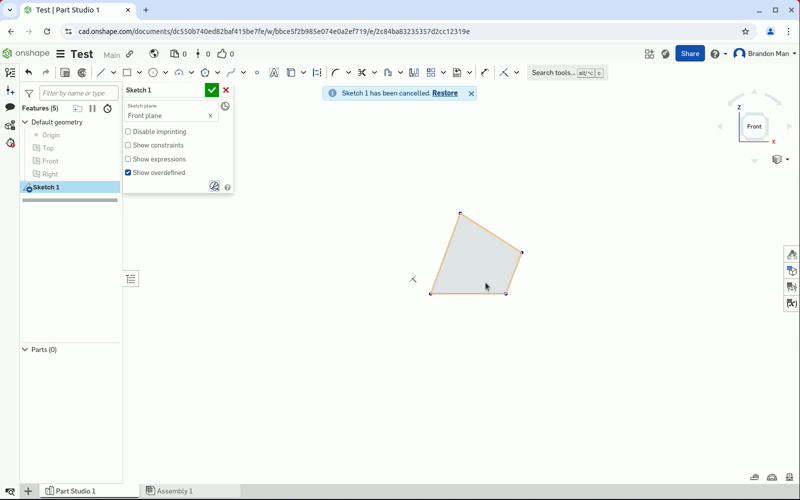
scroll(6)
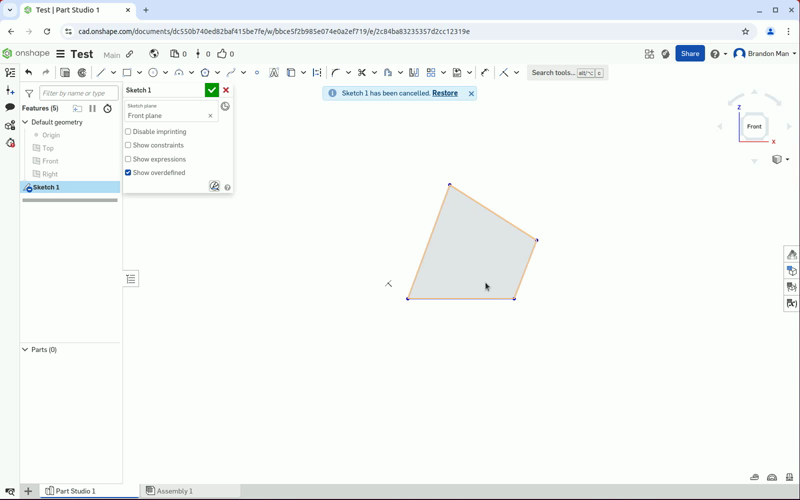
scroll(6)
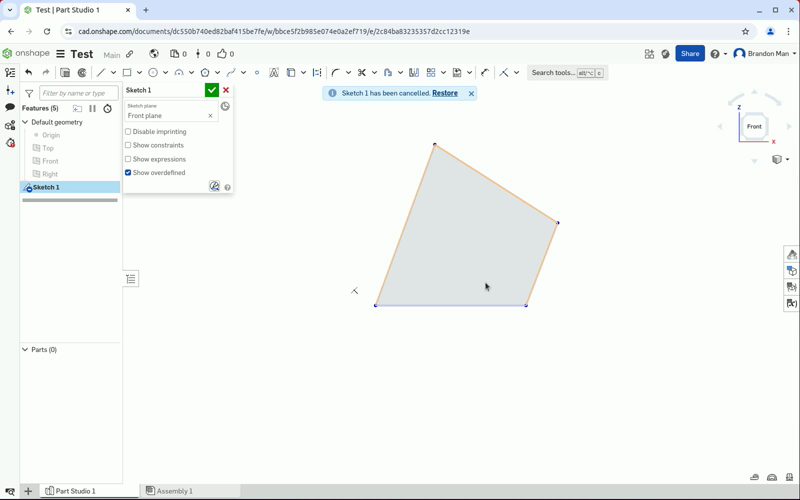
scroll(6)
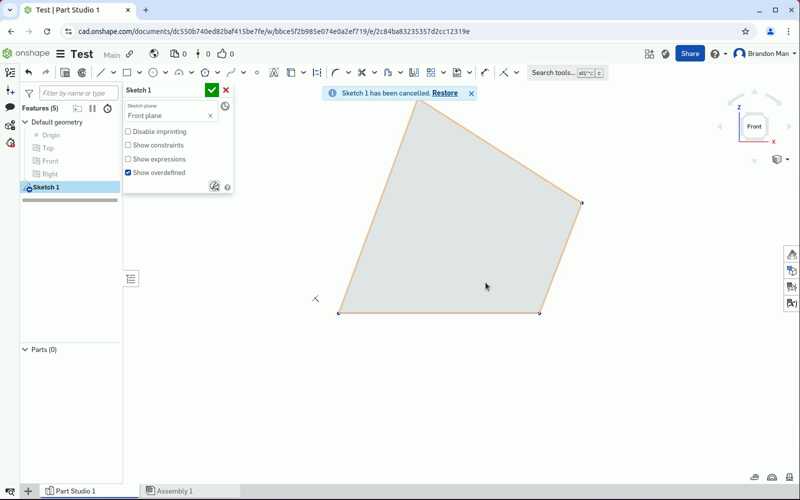
scroll(6)
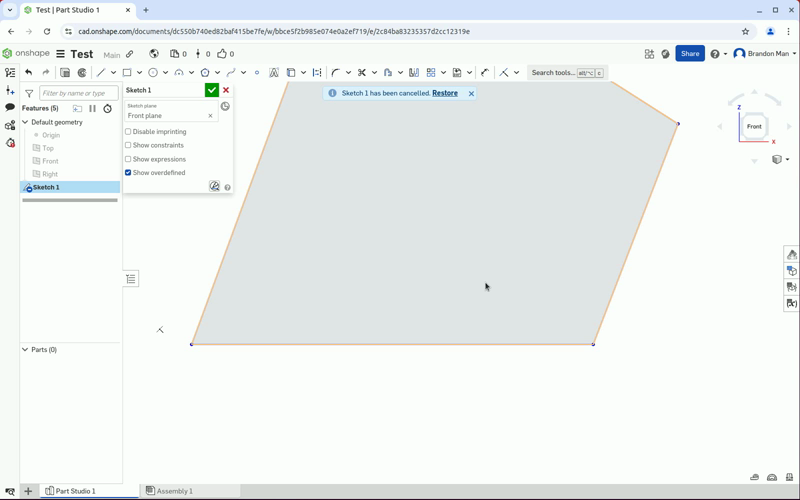
click(485, 282)
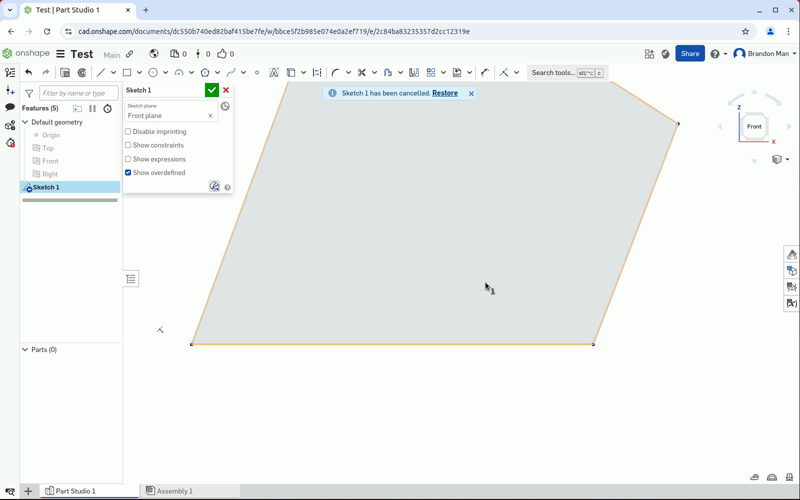
scroll(-6)
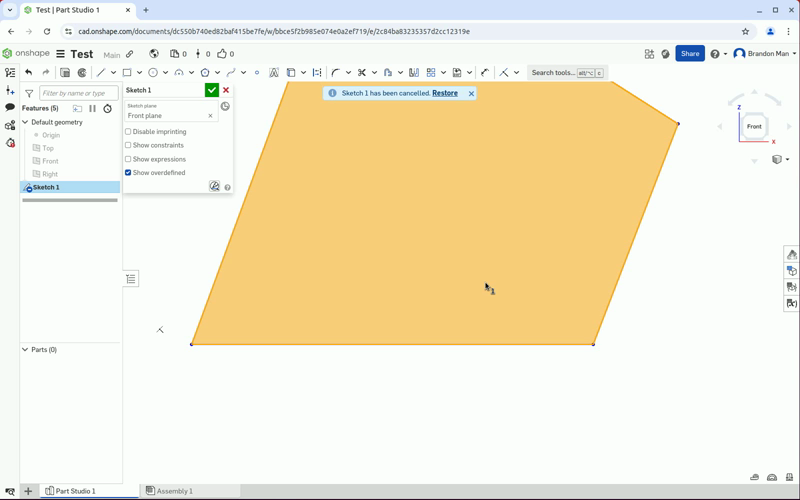
scroll(-6)
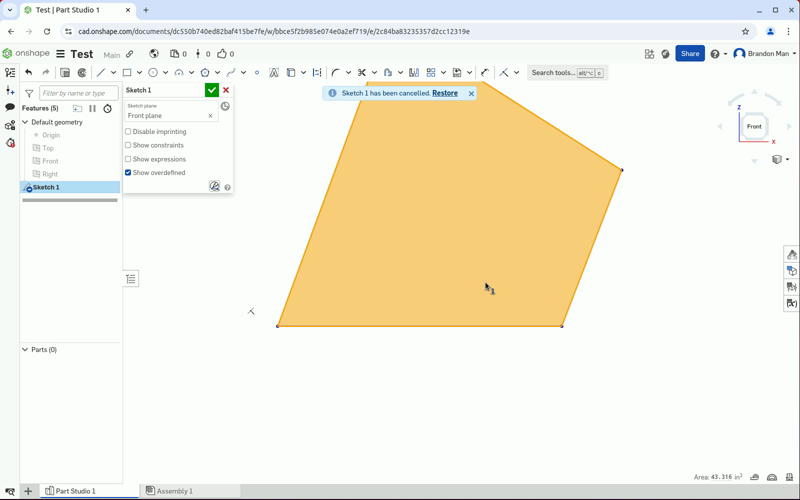
scroll(-6)
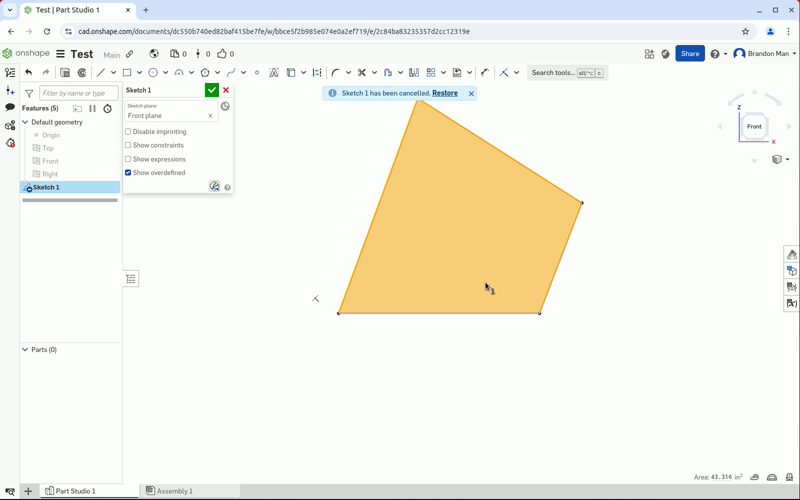
scroll(-6)
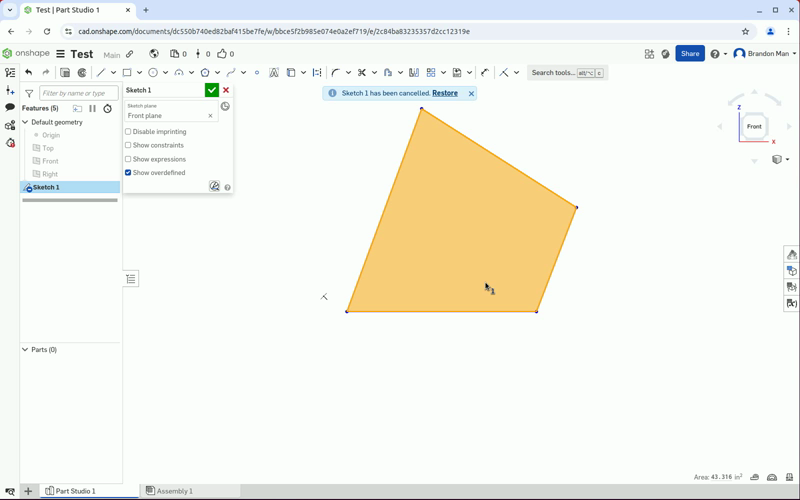
scroll(-6)
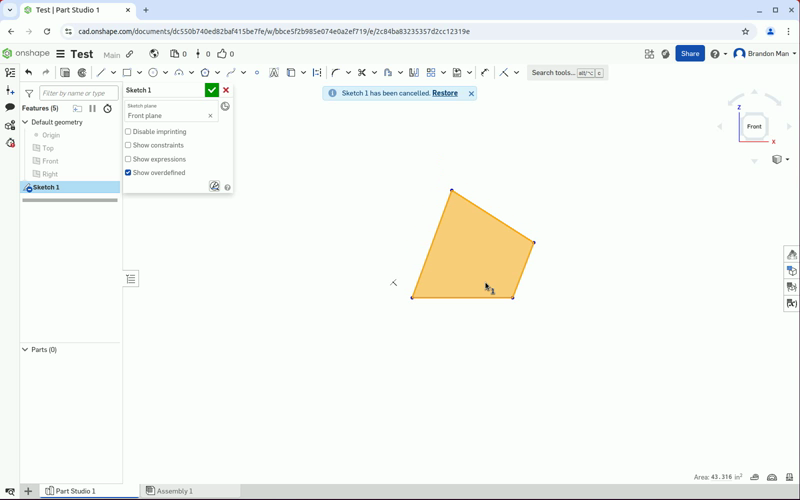
scroll(-6)
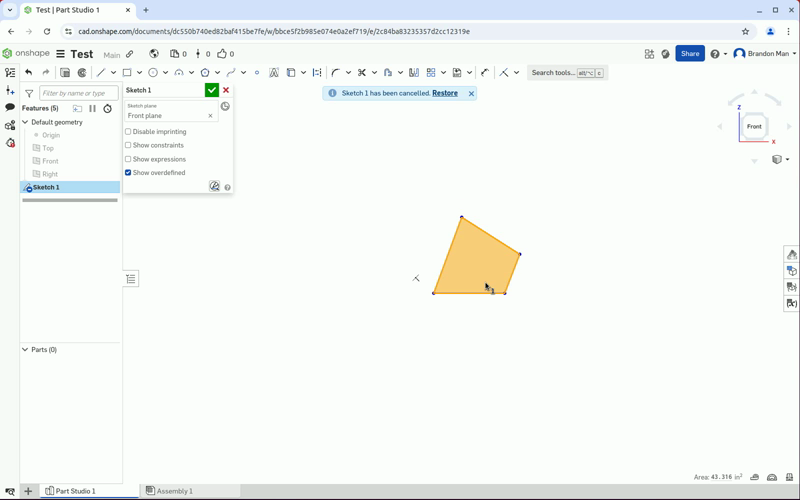
scroll(-6)
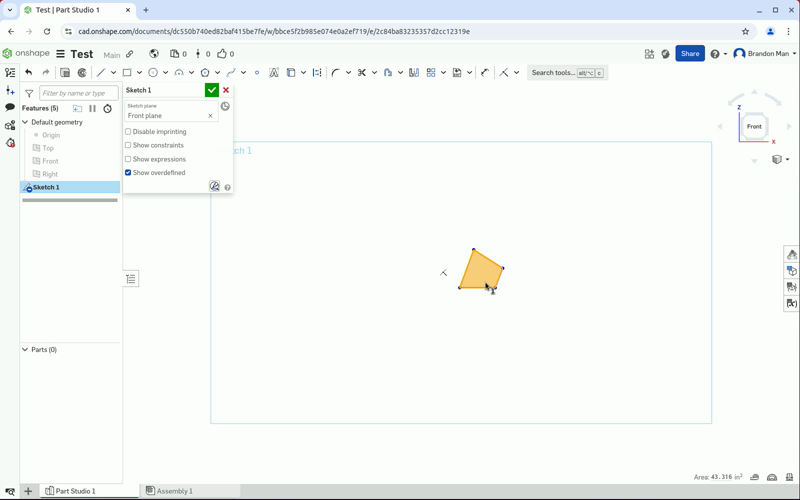
mouse_move(73, 352)
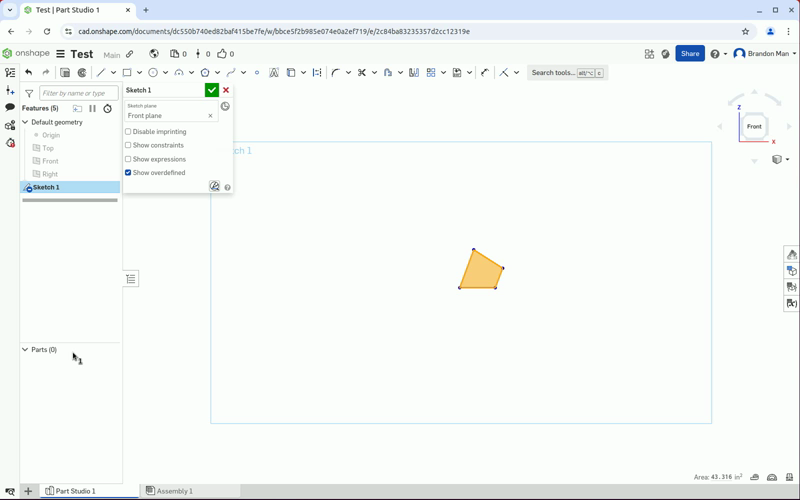
key(shift+y)
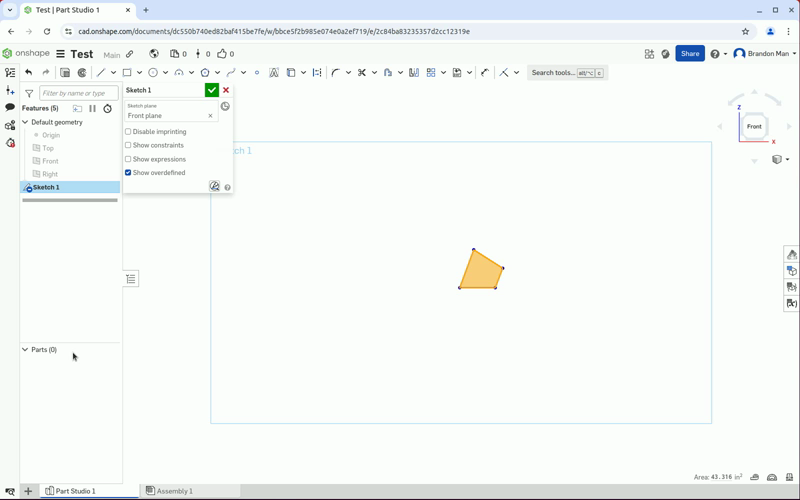
key(shift+e)
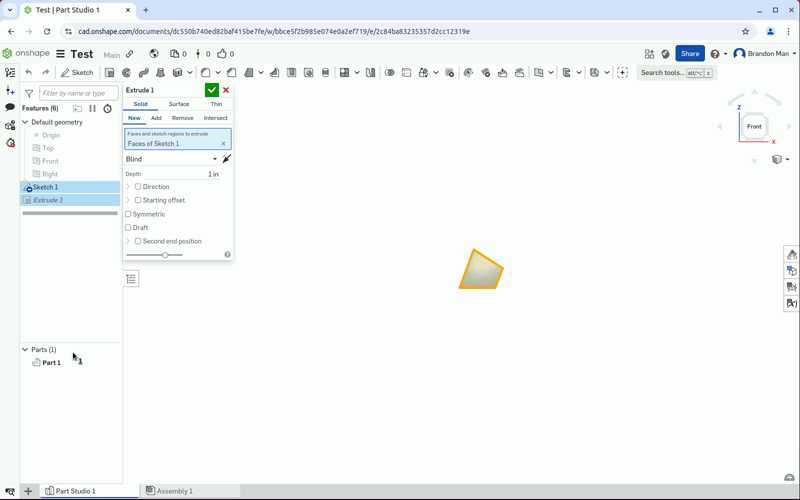
mouse_move(143, 106)
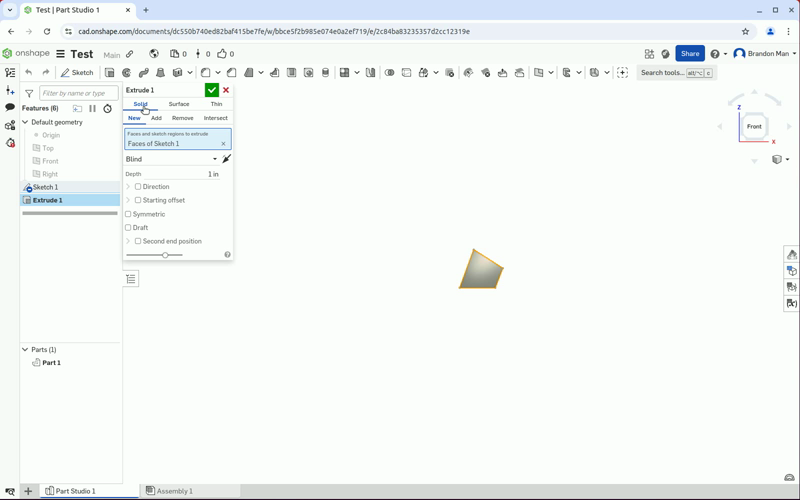
click(143, 106)
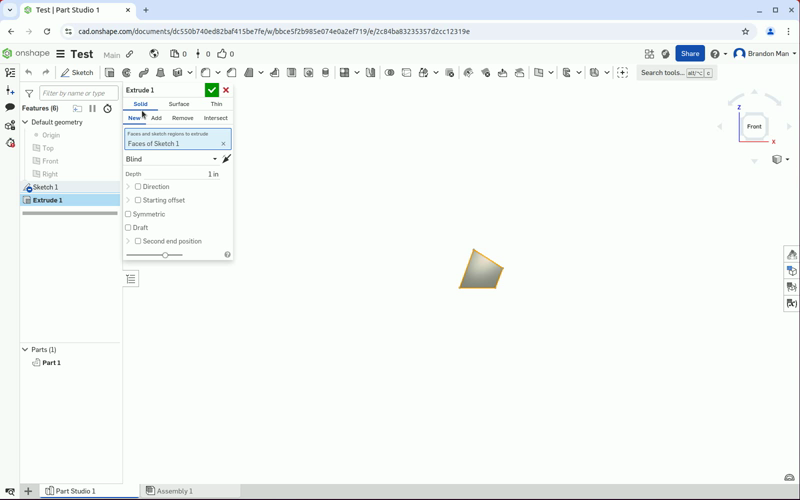
mouse_move(137, 120)
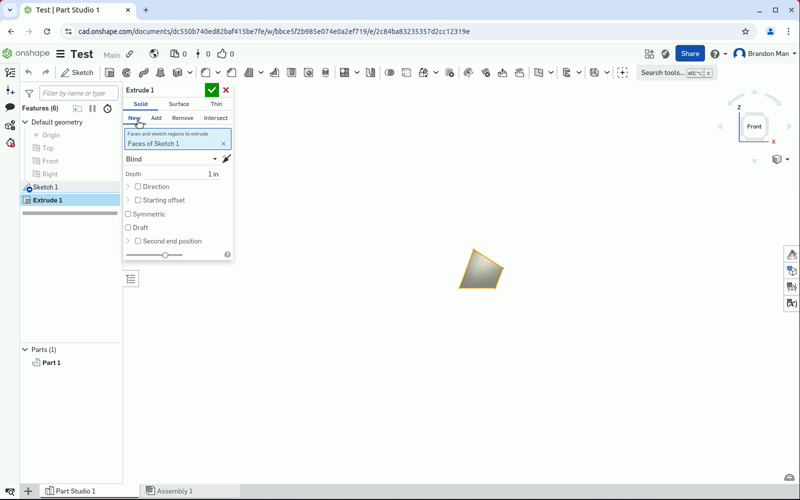
click(137, 120)
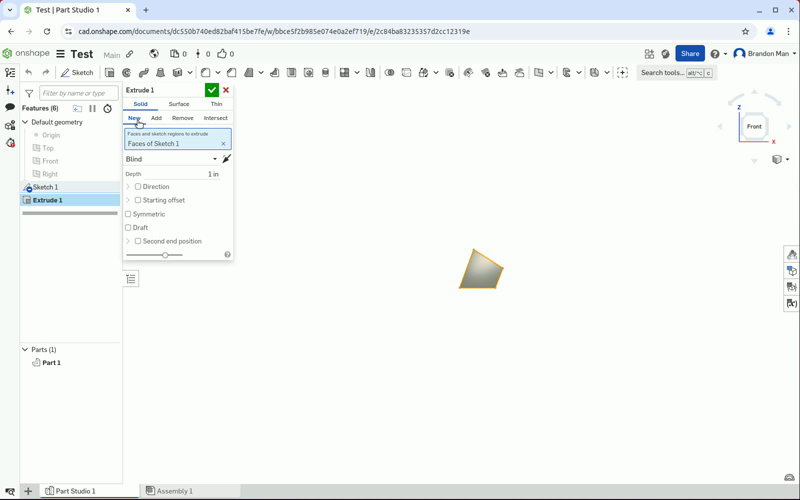
key(tab, 4)
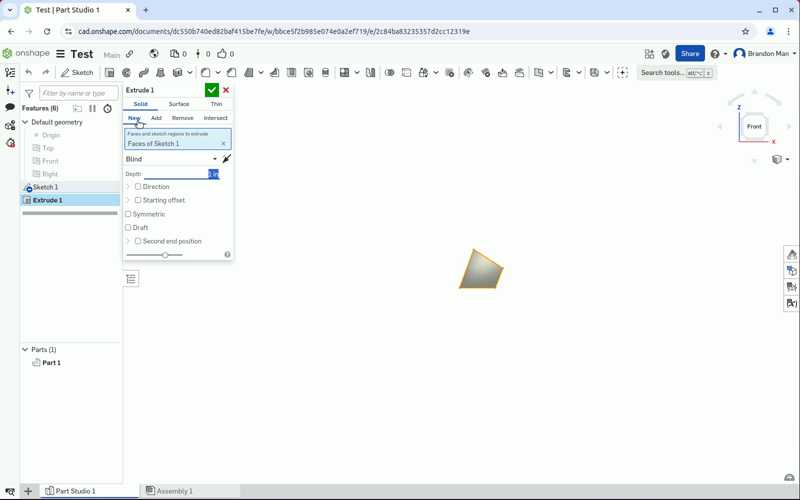
text(23.108)
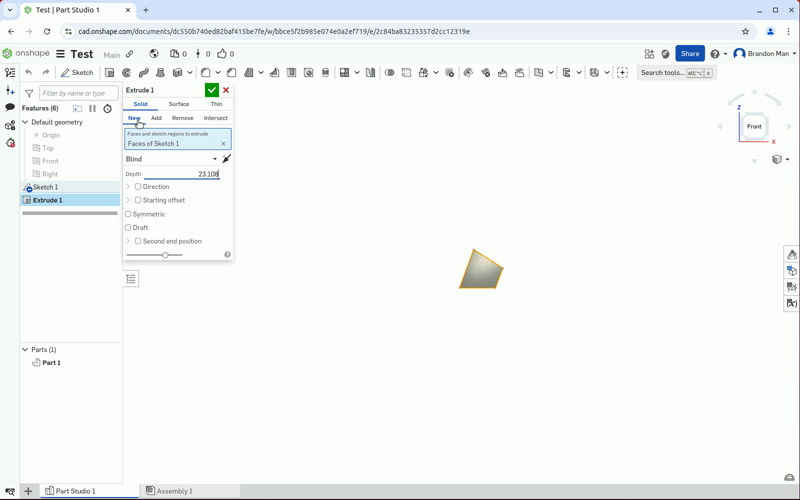
key(enter)
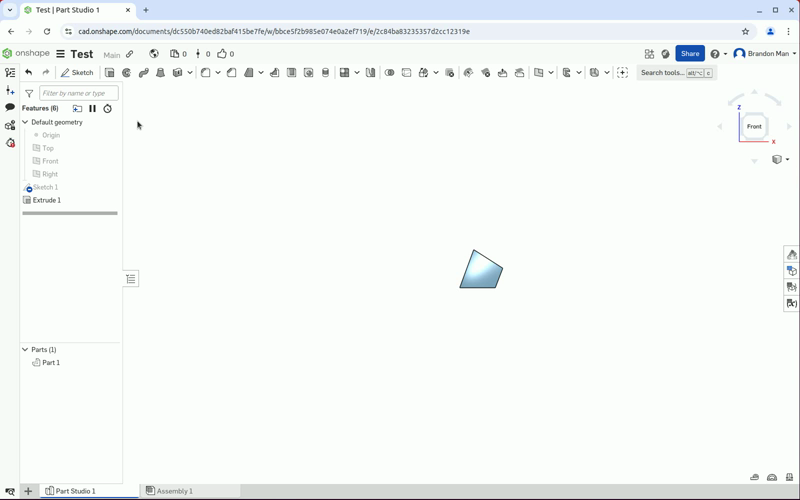
key(shift+h)
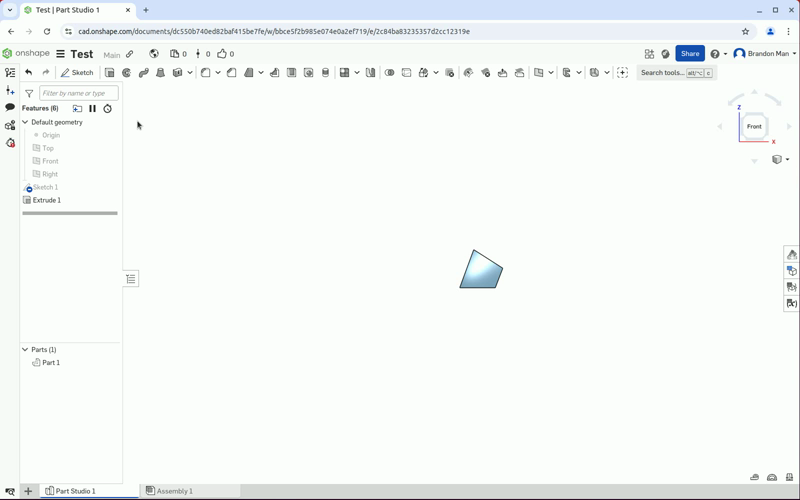
key(shift+h)
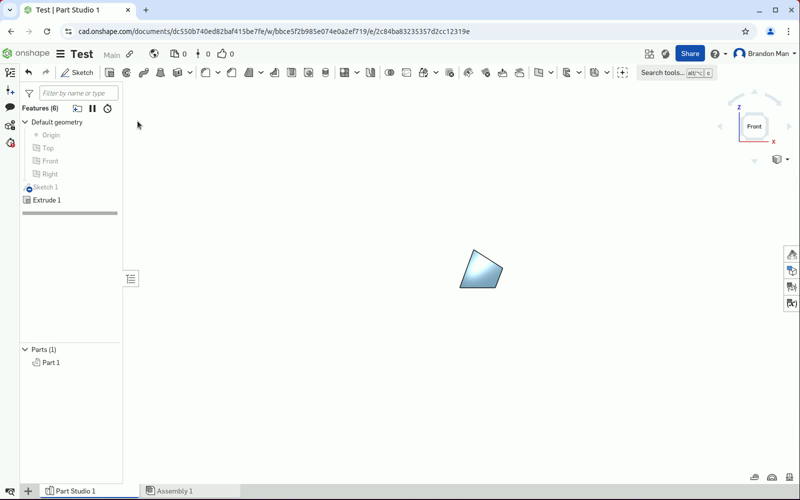
mouse_move(73, 189)
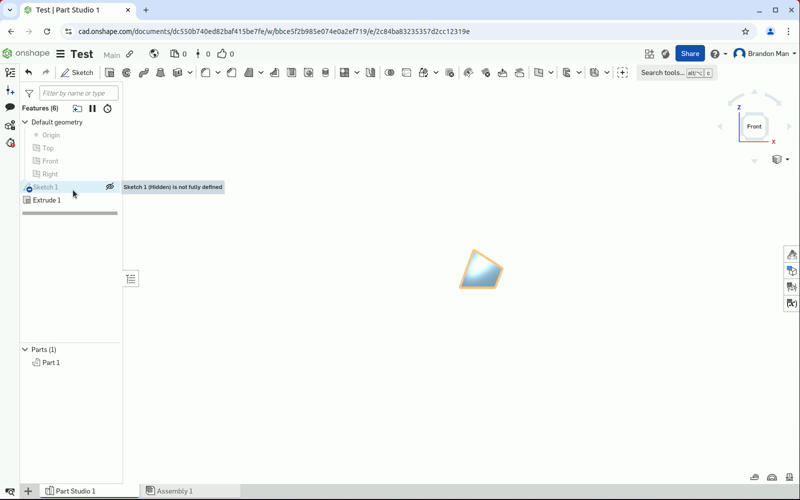
click(73, 189)
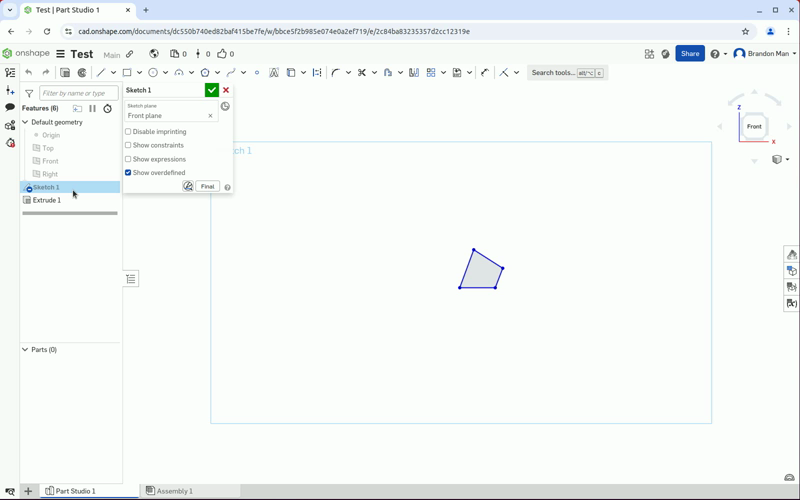
mouse_move(229, 92)
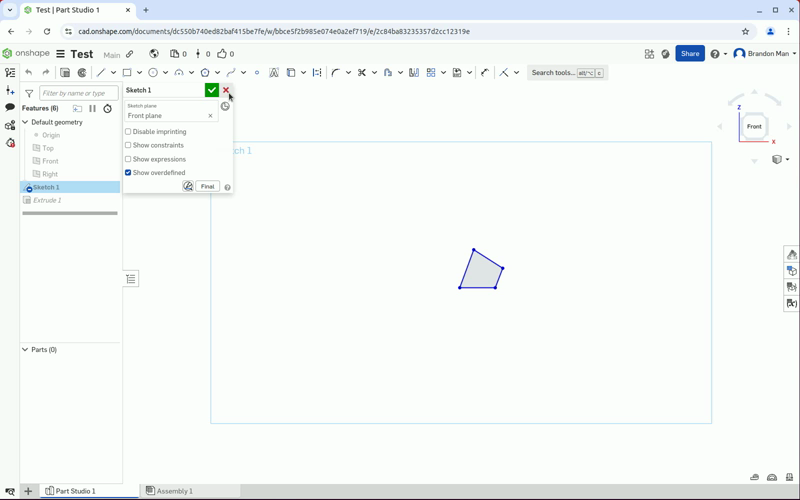
click(229, 92)
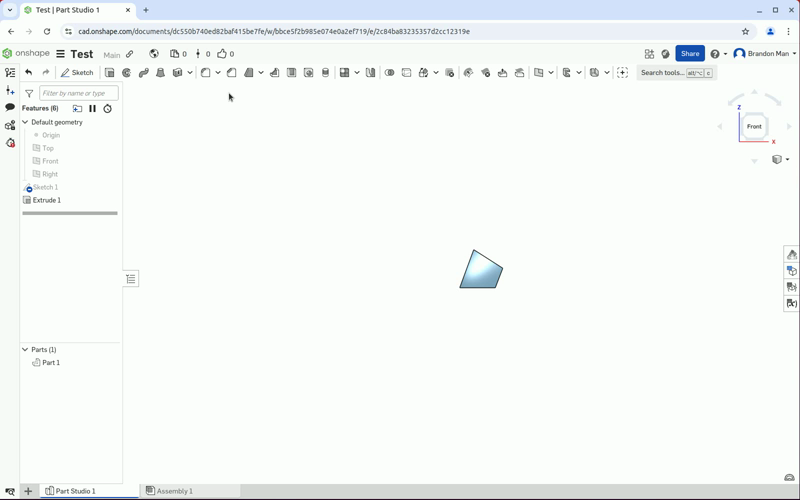
mouse_move(73, 352)
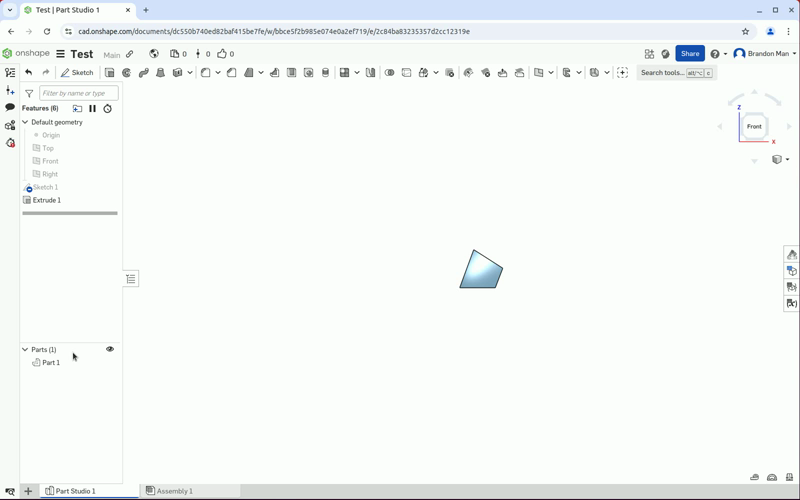
key(y)
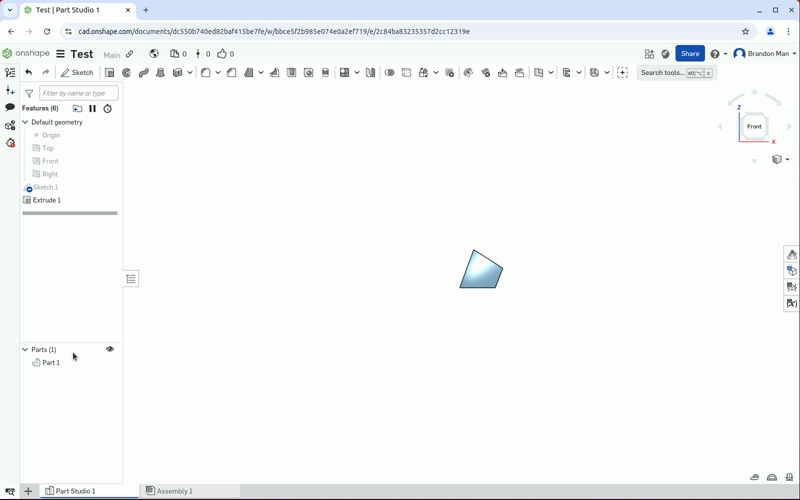
key(shift+p)
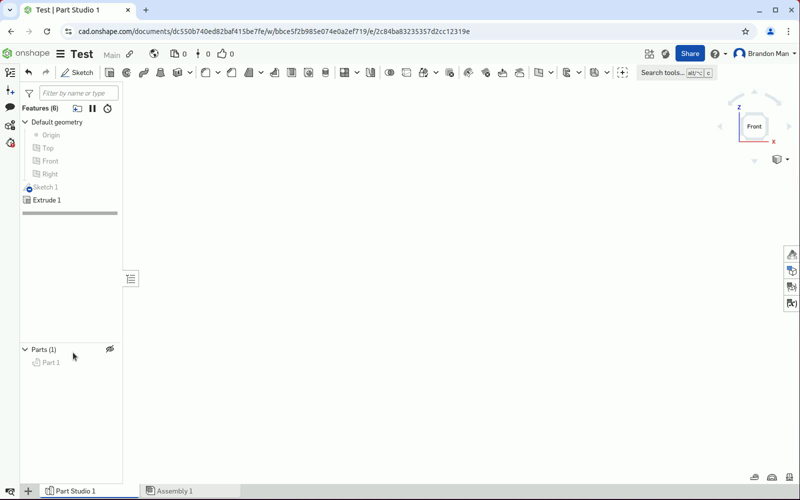
key(space)
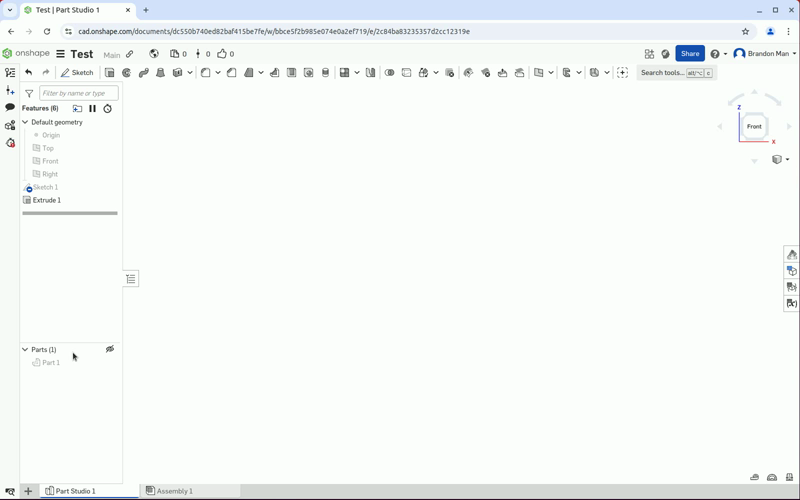
key_down(shift)
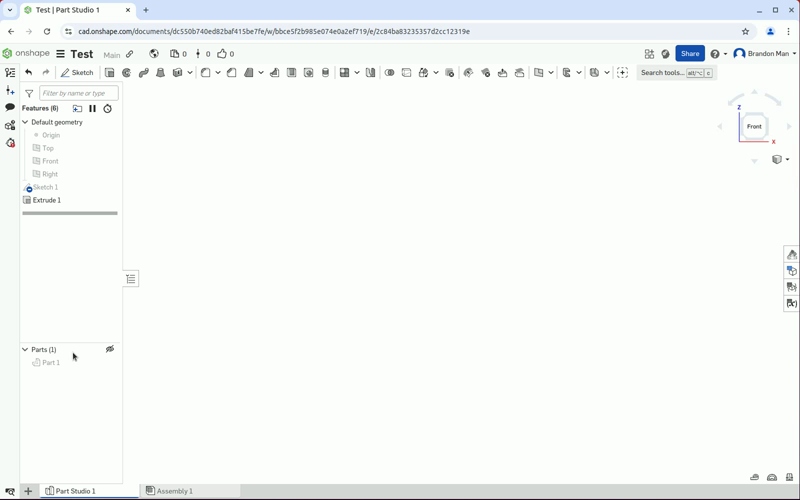
key(left)
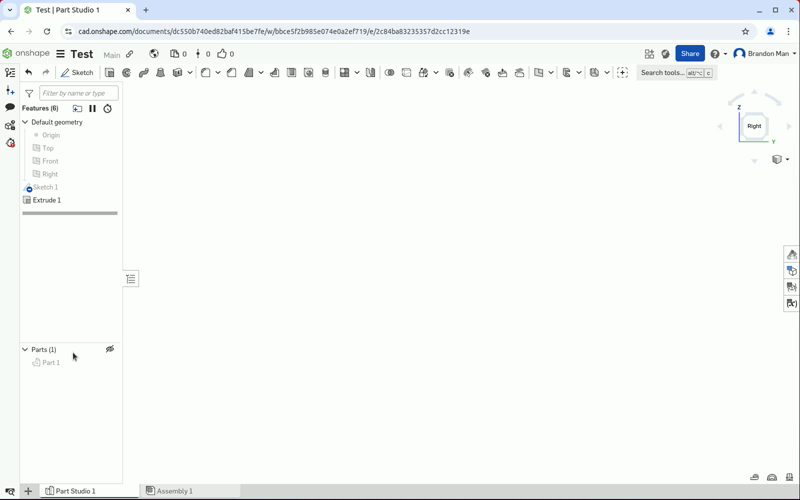
key_up(shift)
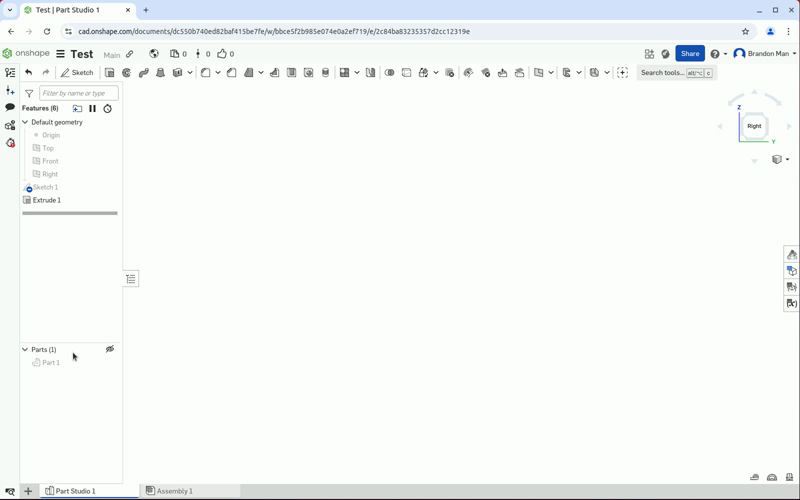
mouse_move(73, 352)
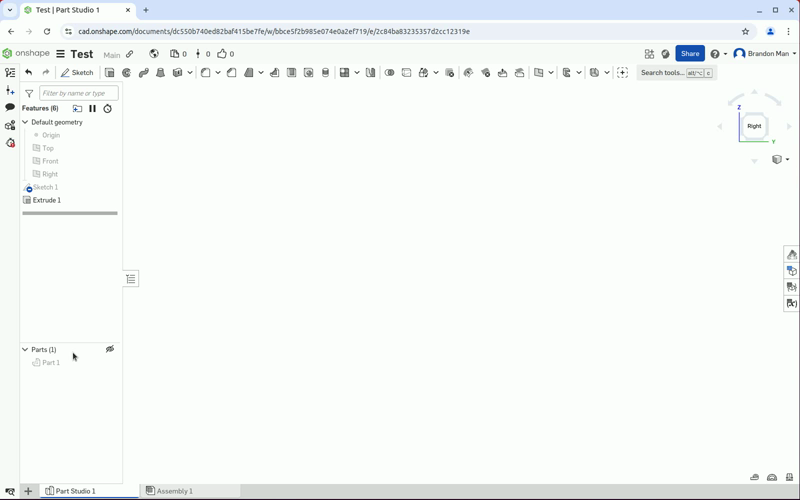
key(shift+y)
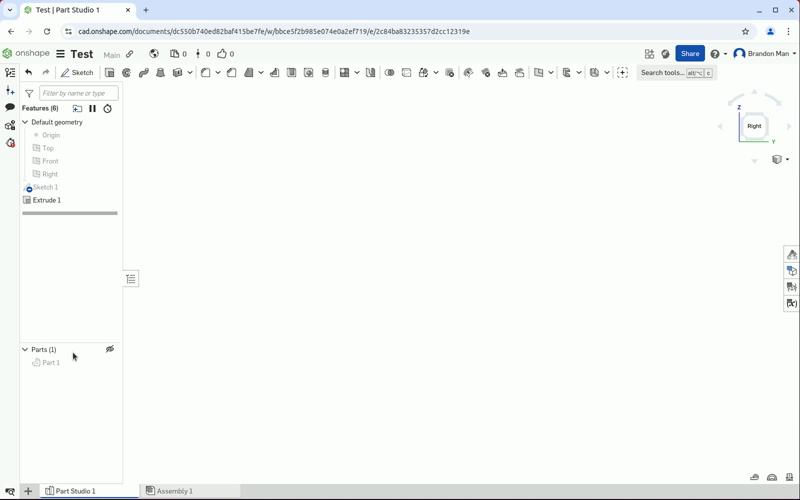
key(shift+s)
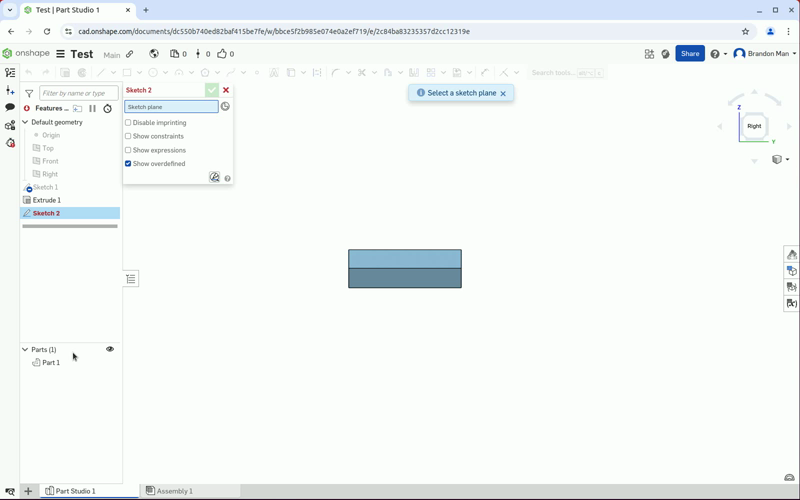
mouse_move(73, 176)
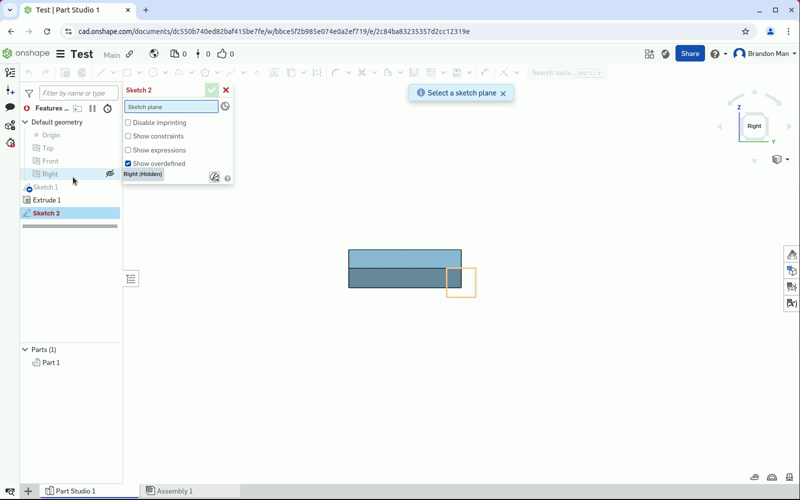
click(73, 176)
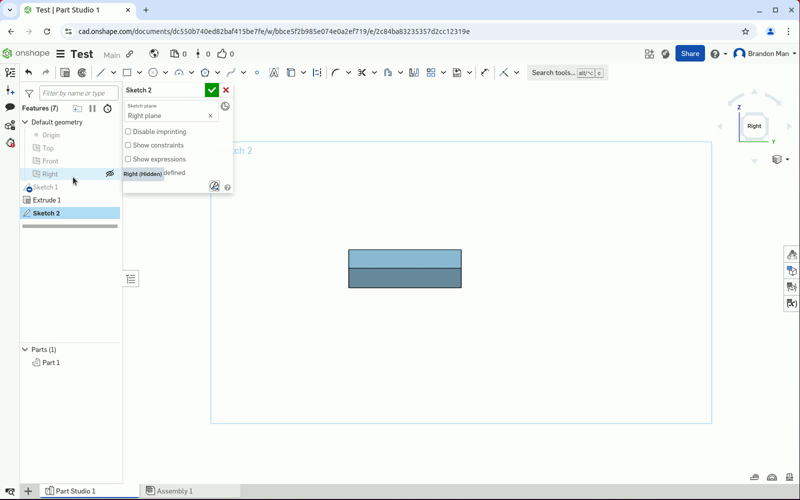
mouse_move(73, 352)
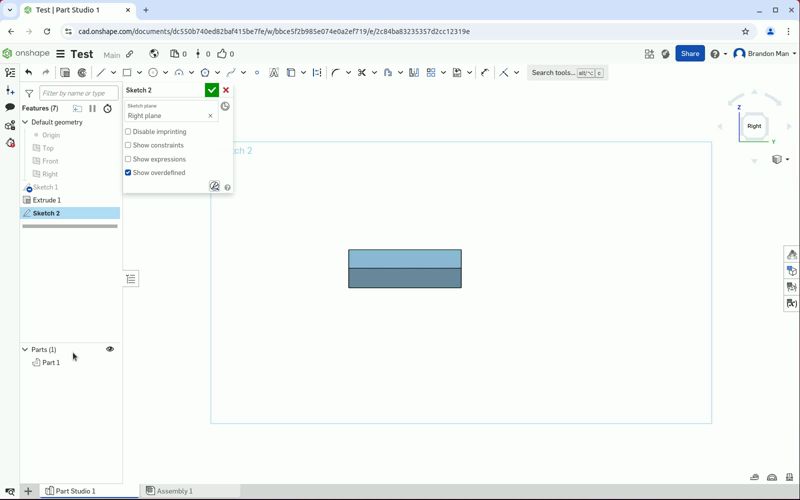
key(y)
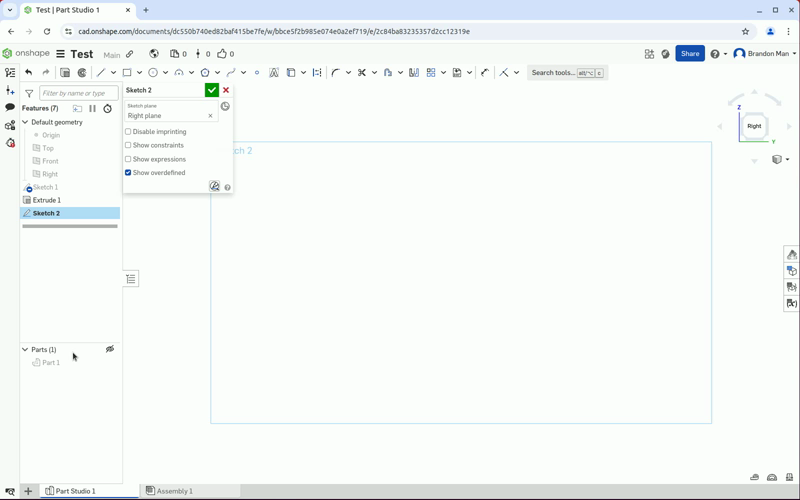
key(l)
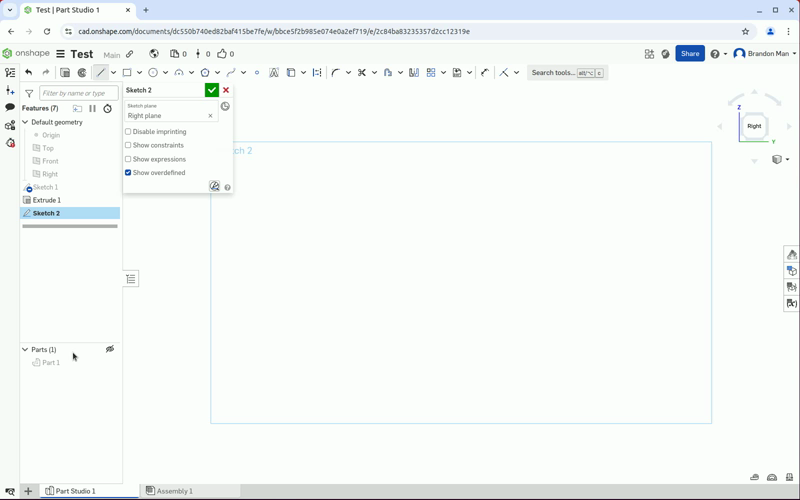
key_down(shift)
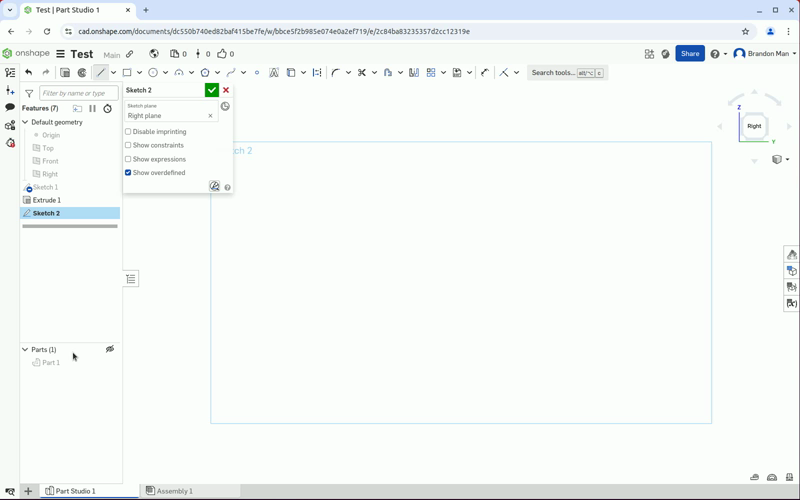
mouse_move(388, 278)
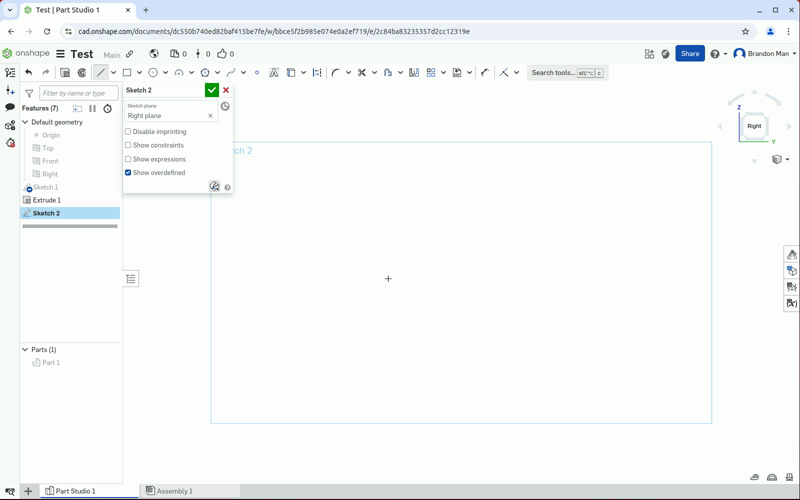
click(388, 278)
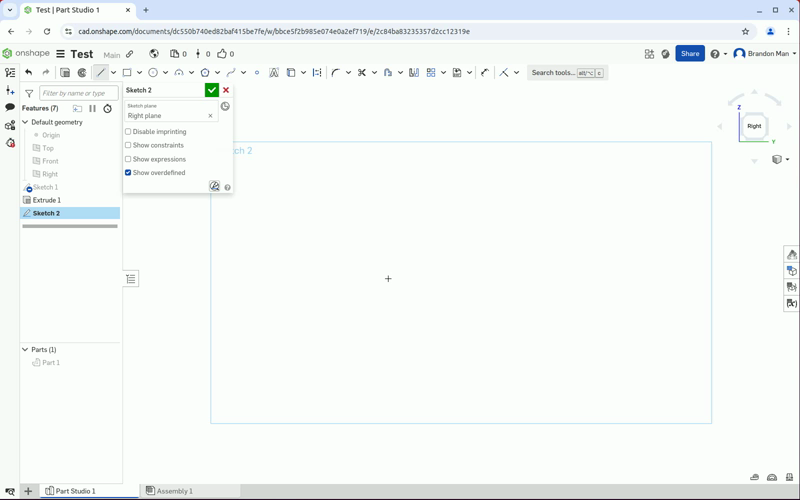
key_up(shift)
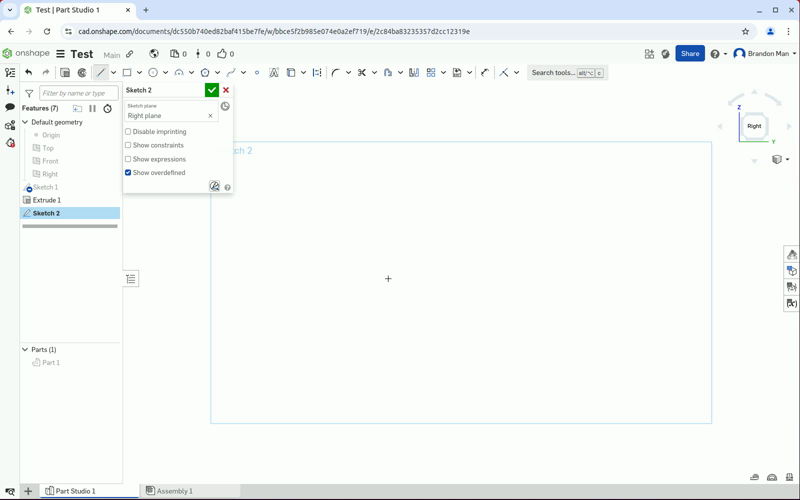
key_down(shift)
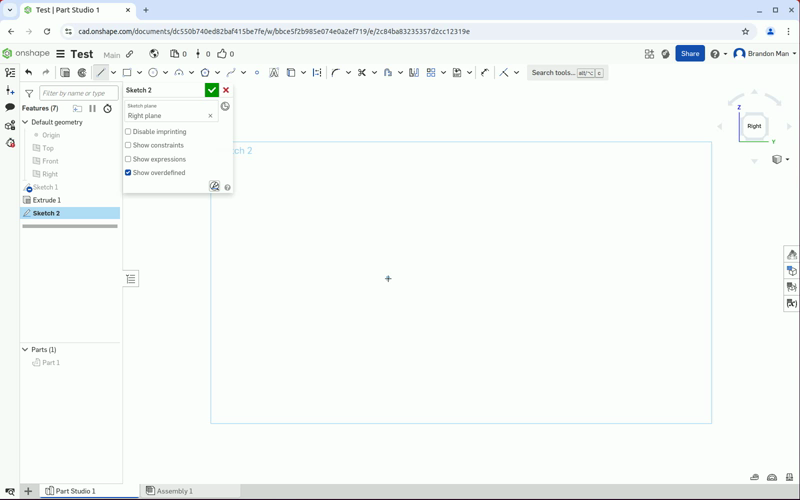
mouse_move(418, 278)
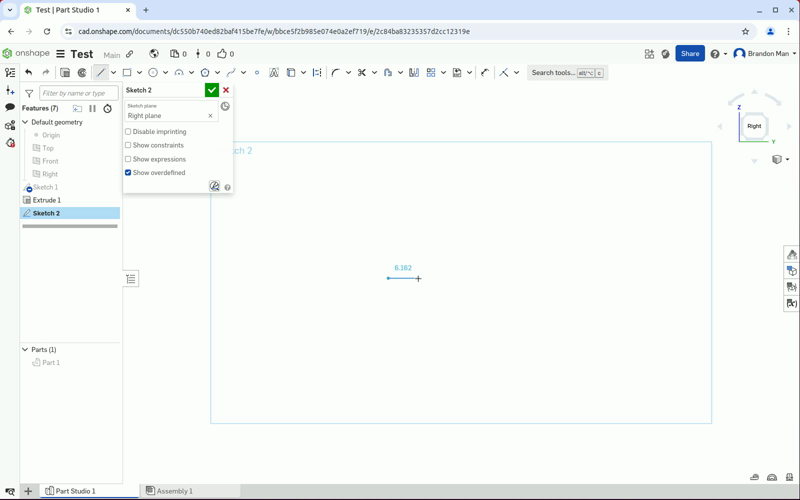
mouse_move(421, 278)
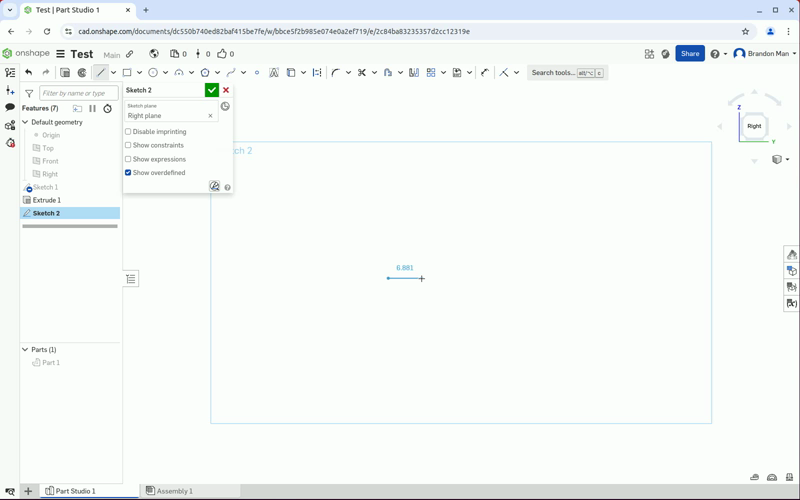
click(421, 278)
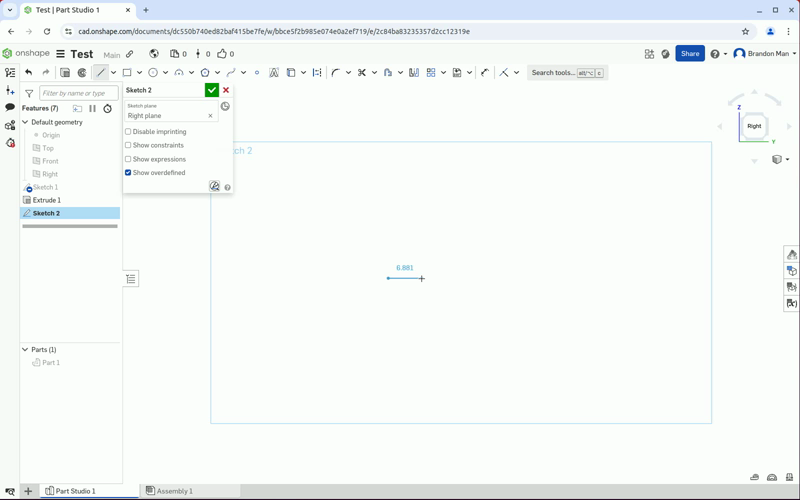
key_up(shift)
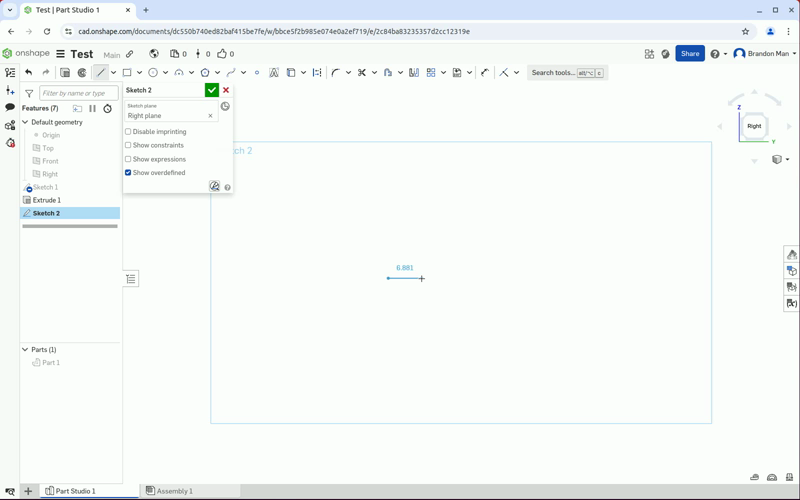
key_down(shift)
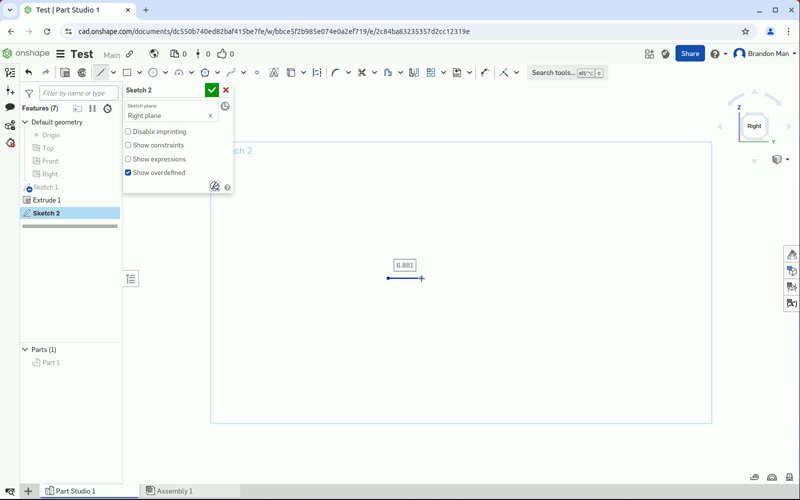
mouse_move(451, 278)
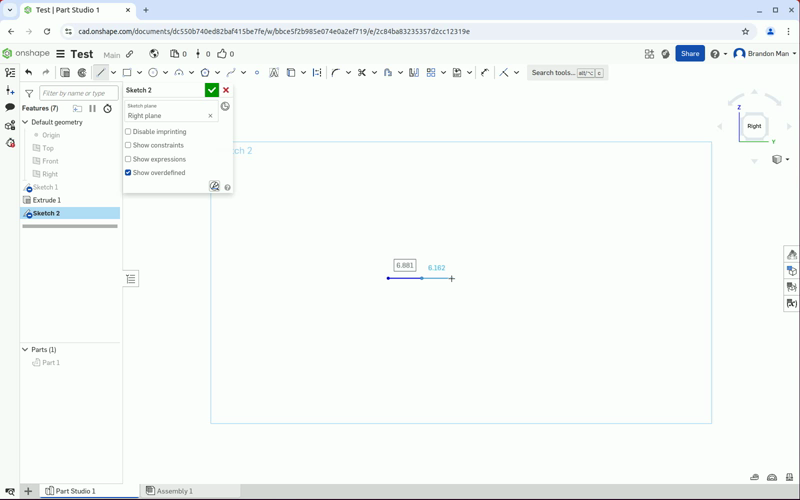
mouse_move(421, 247)
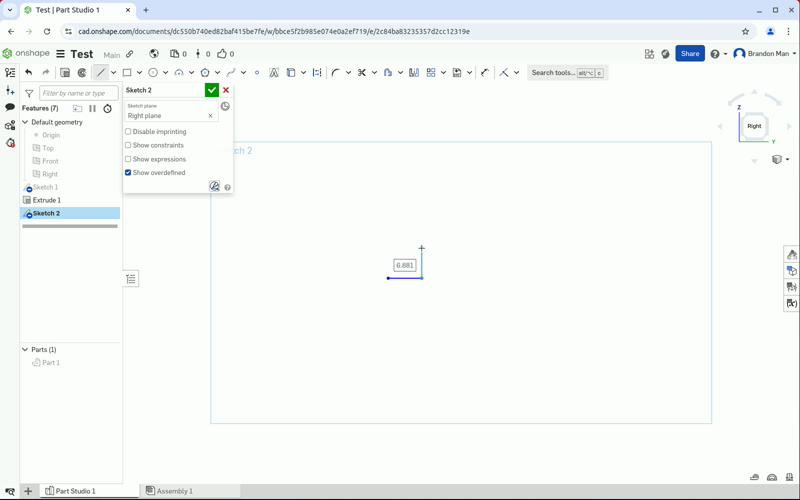
click(421, 247)
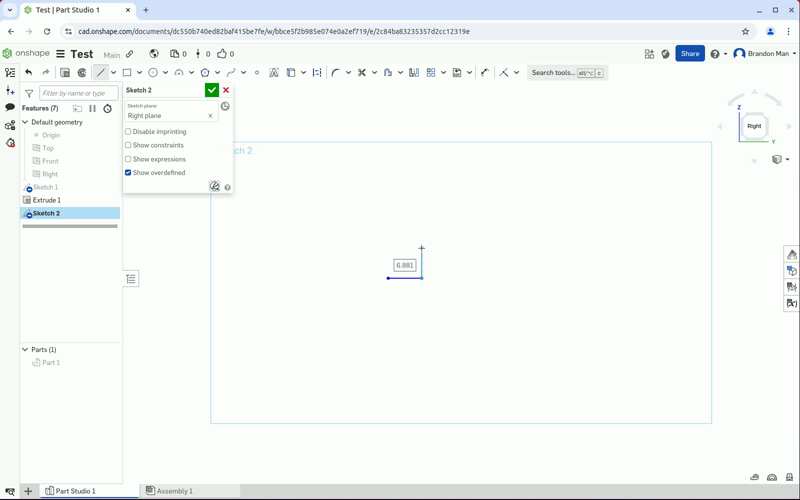
key_up(shift)
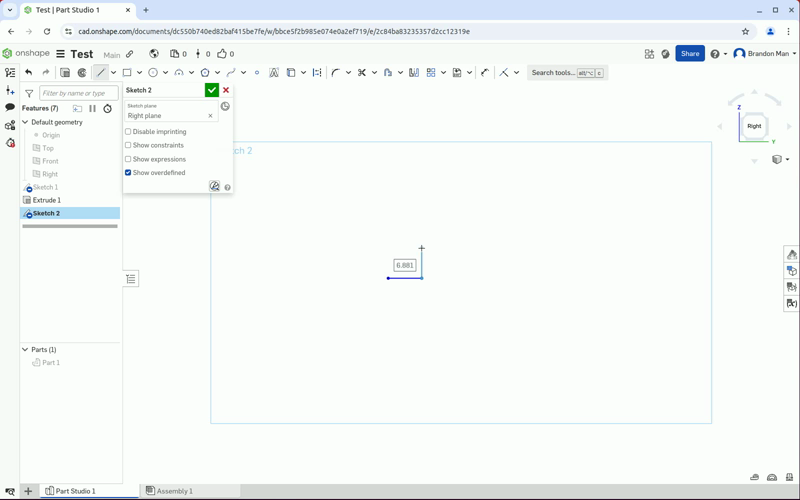
key_down(shift)
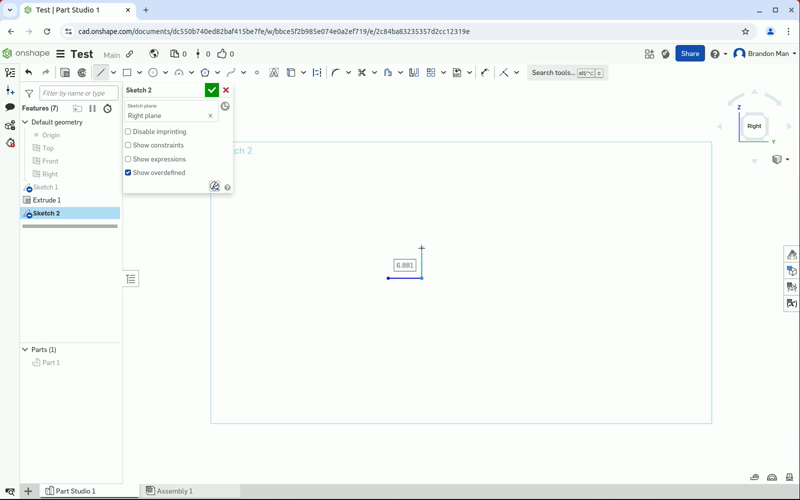
mouse_move(451, 247)
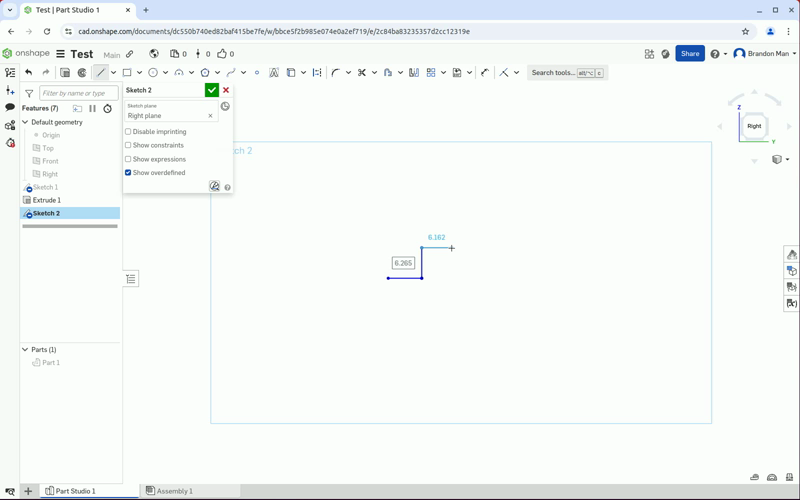
mouse_move(388, 247)
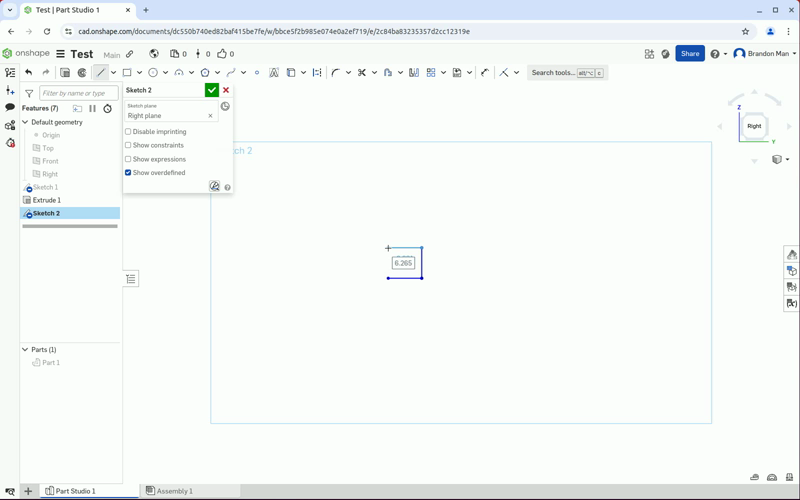
click(388, 247)
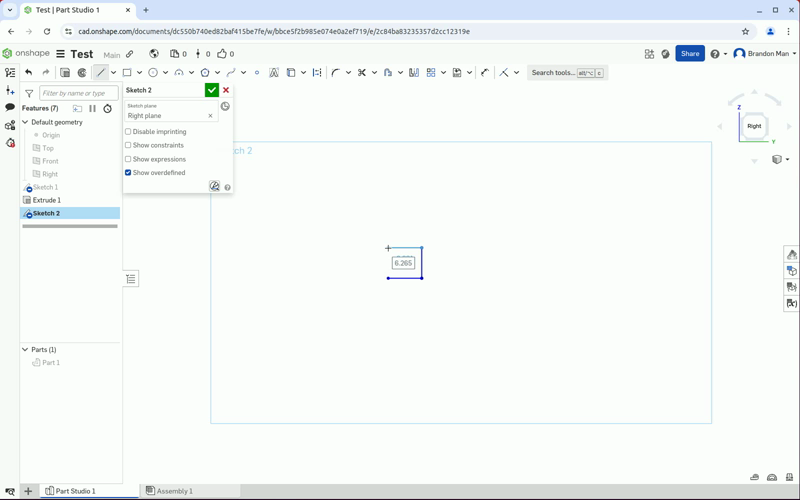
key_up(shift)
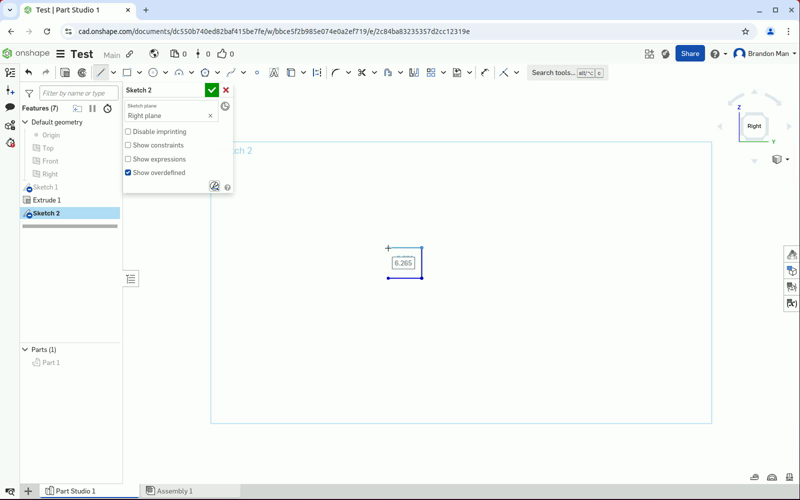
mouse_move(418, 247)
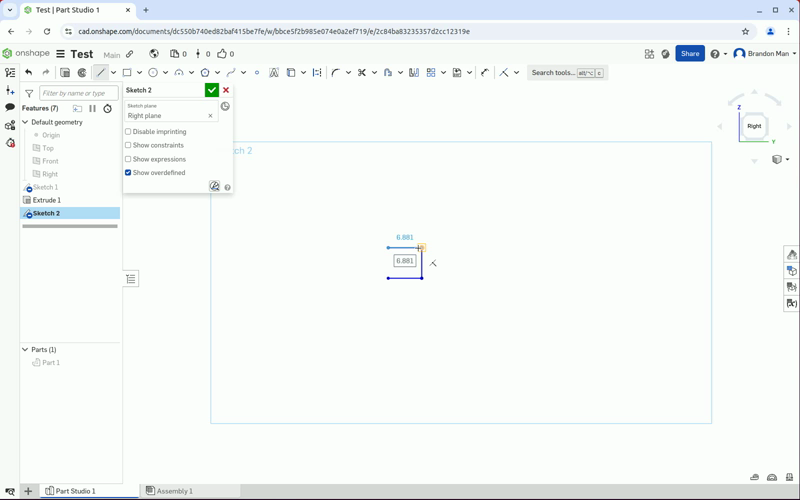
key_down(shift)
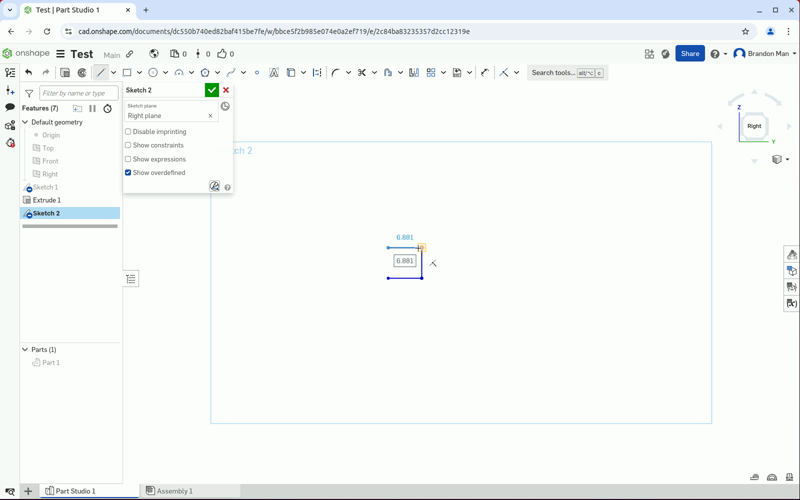
mouse_move(388, 278)
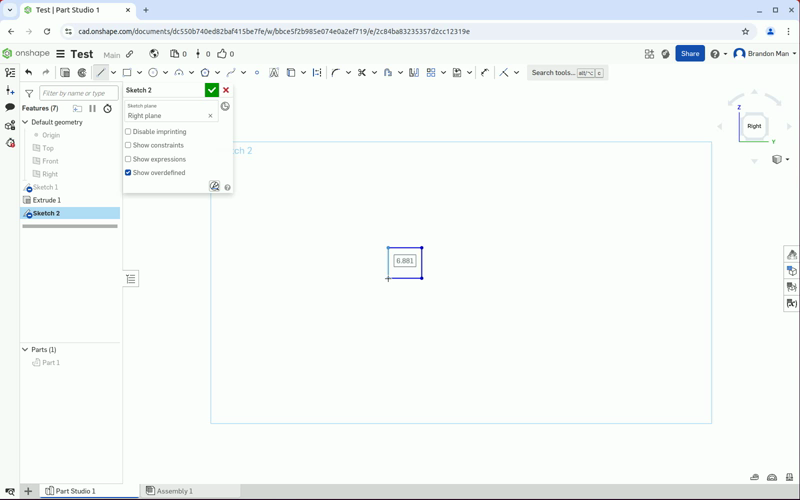
key_up(shift)
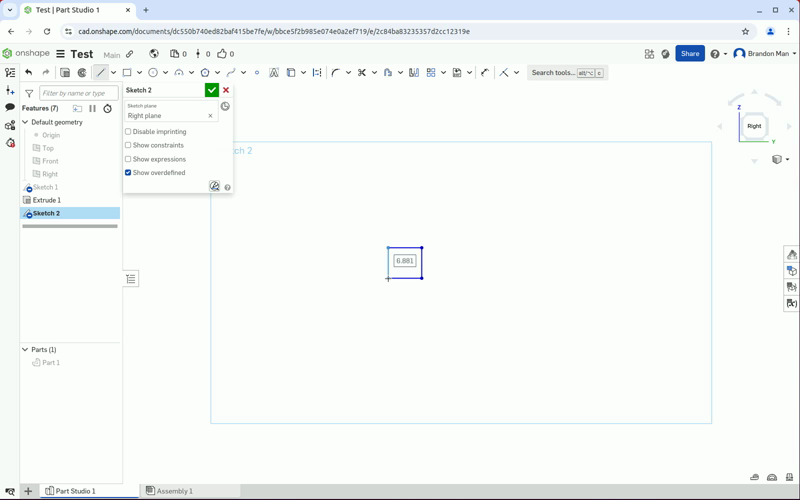
click(388, 278)
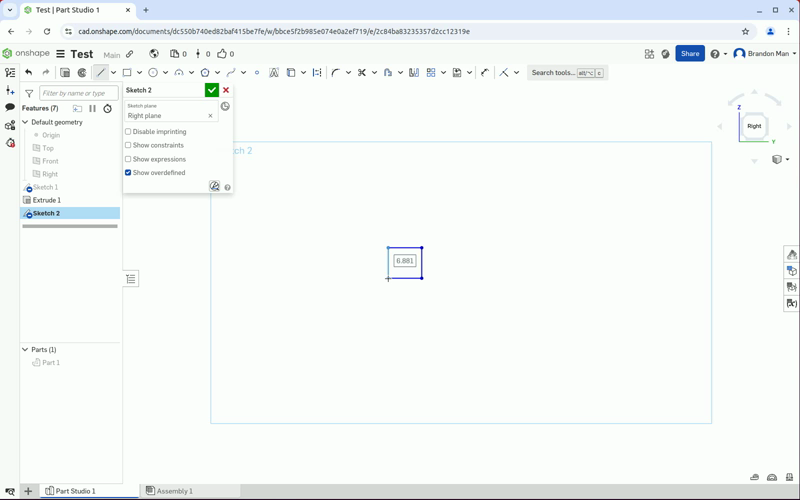
key(esc)
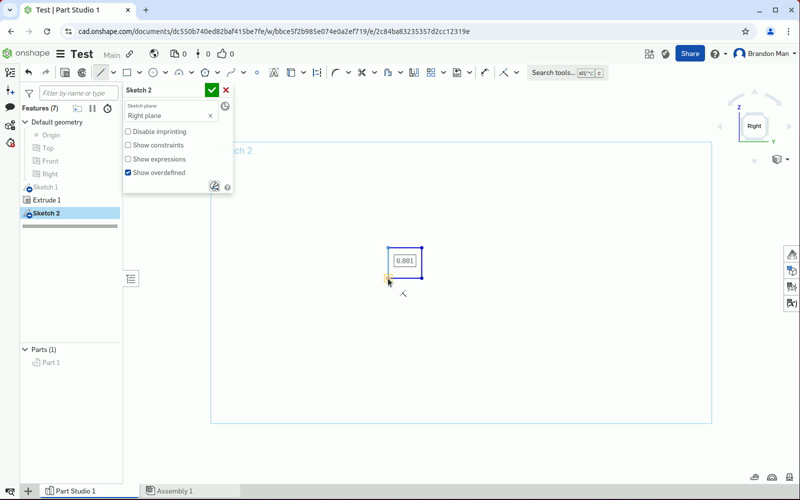
mouse_move(409, 249)
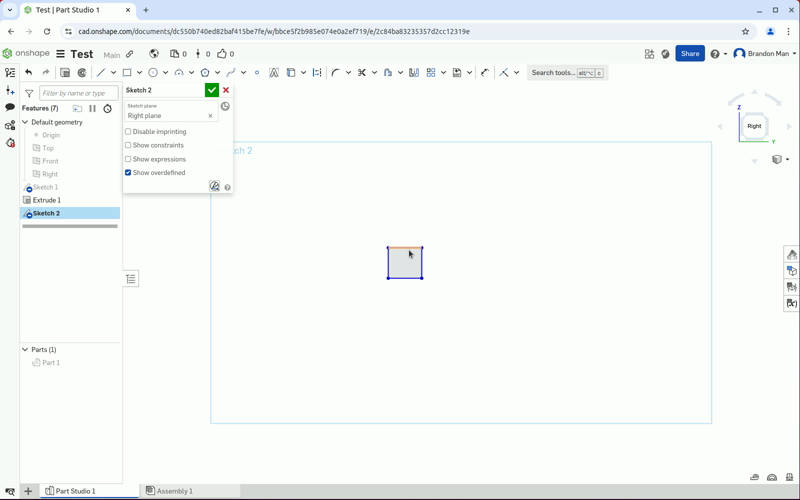
scroll(6)
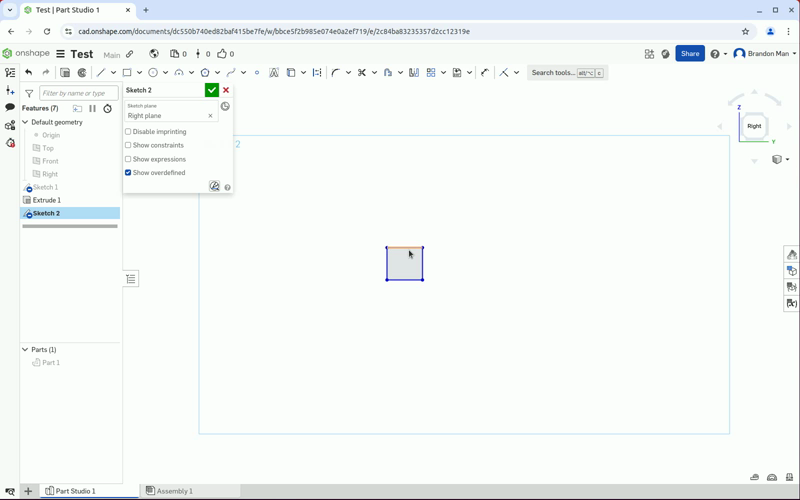
scroll(6)
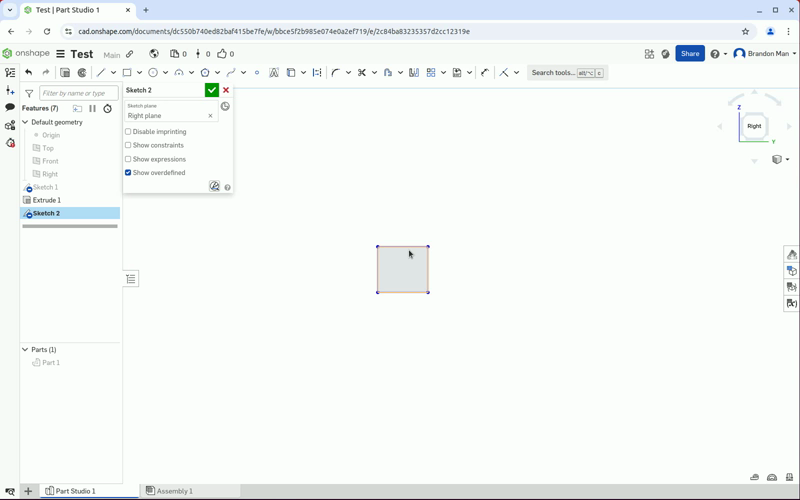
scroll(6)
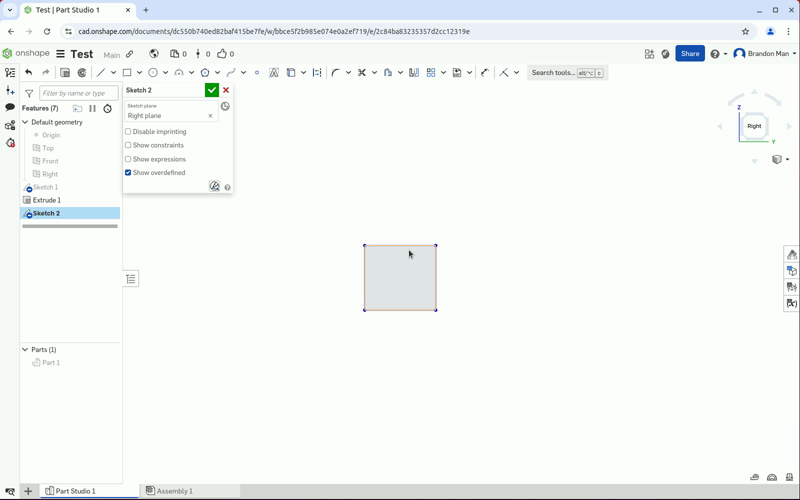
scroll(6)
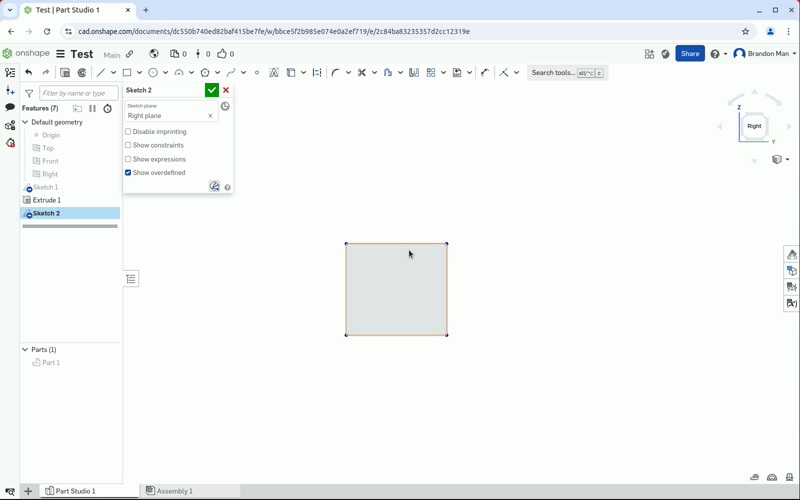
scroll(6)
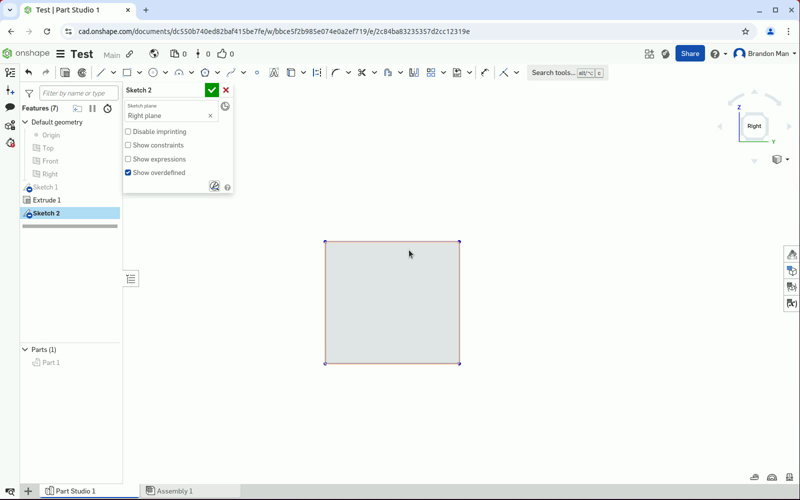
scroll(6)
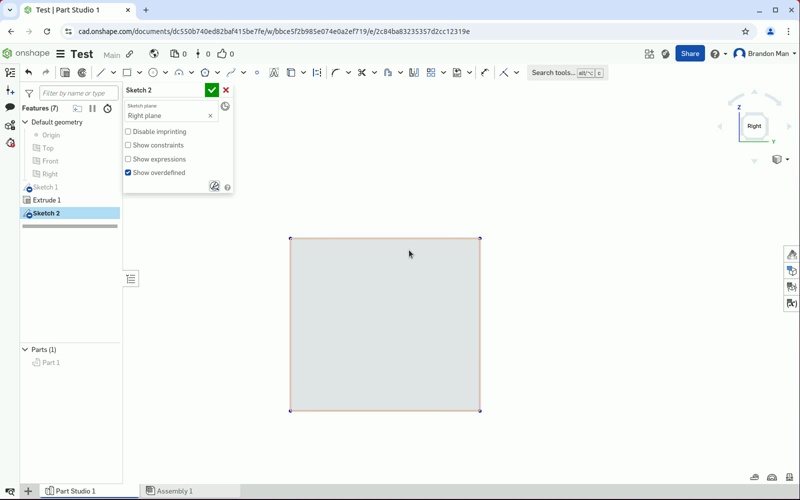
scroll(6)
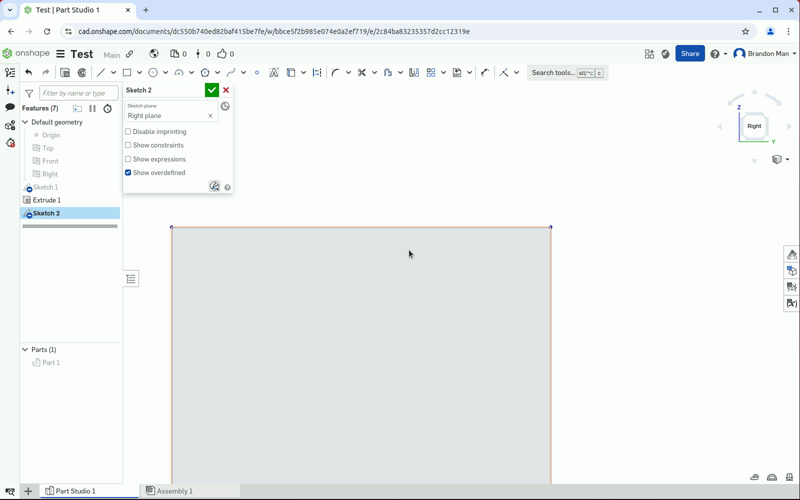
click(409, 249)
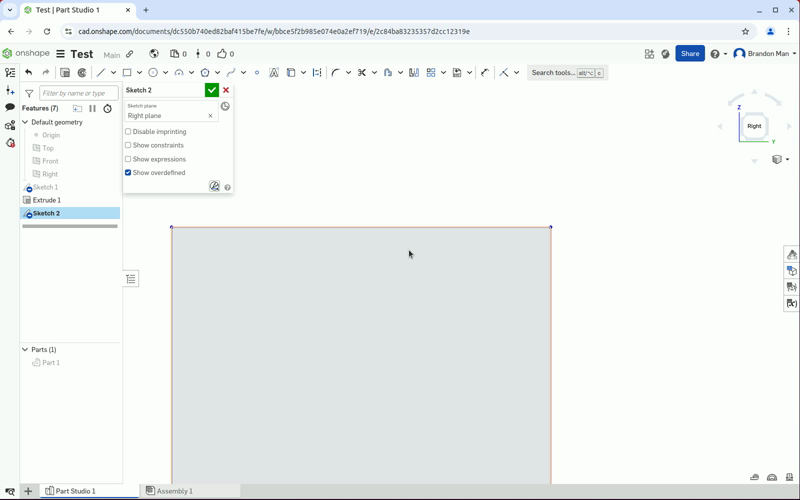
scroll(-6)
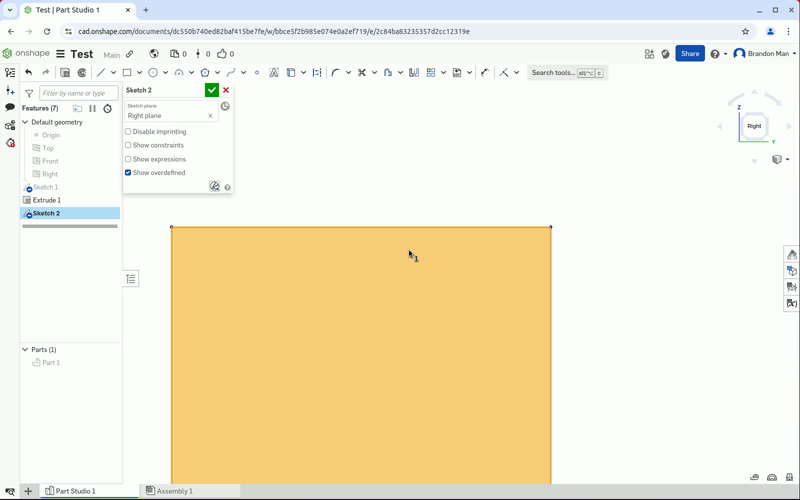
scroll(-6)
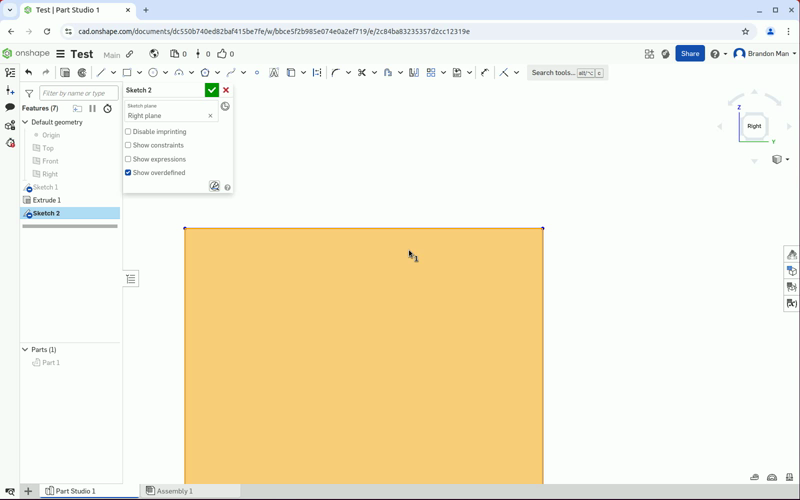
scroll(-6)
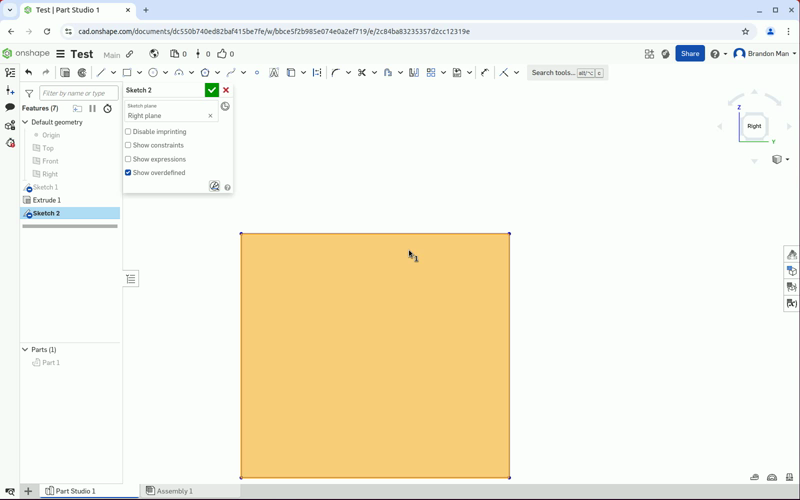
scroll(-6)
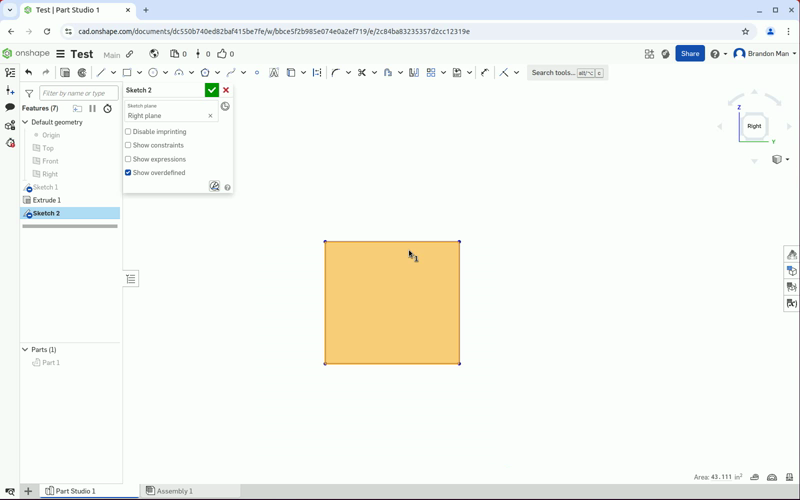
scroll(-6)
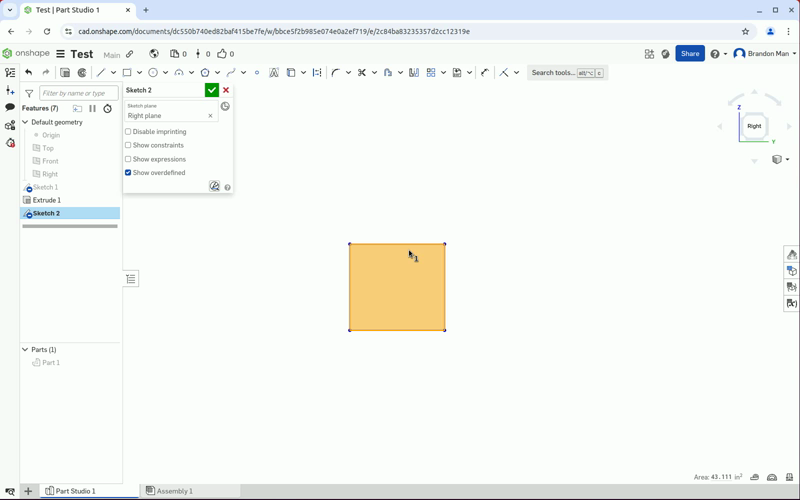
scroll(-6)
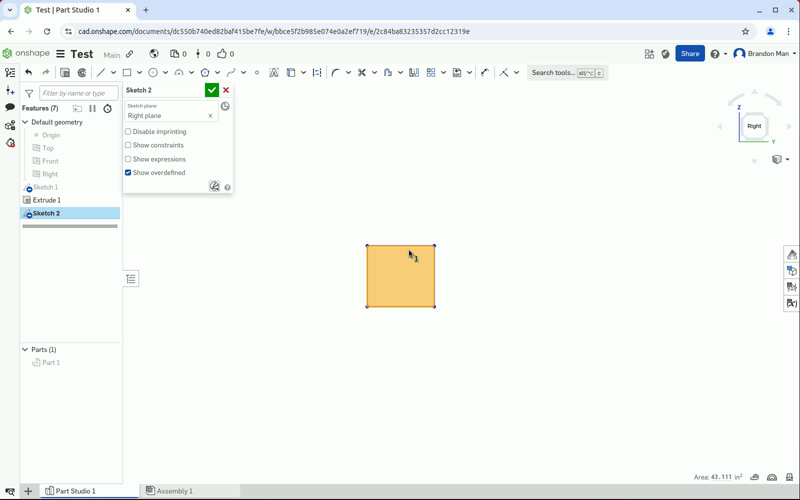
scroll(-6)
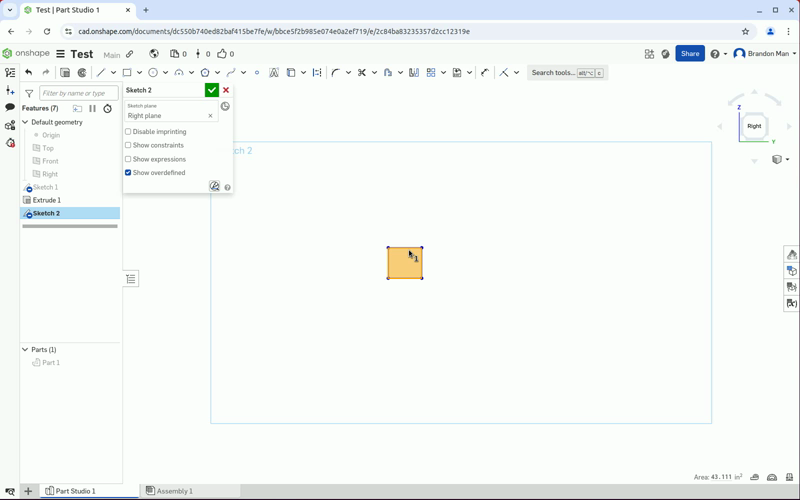
mouse_move(73, 352)
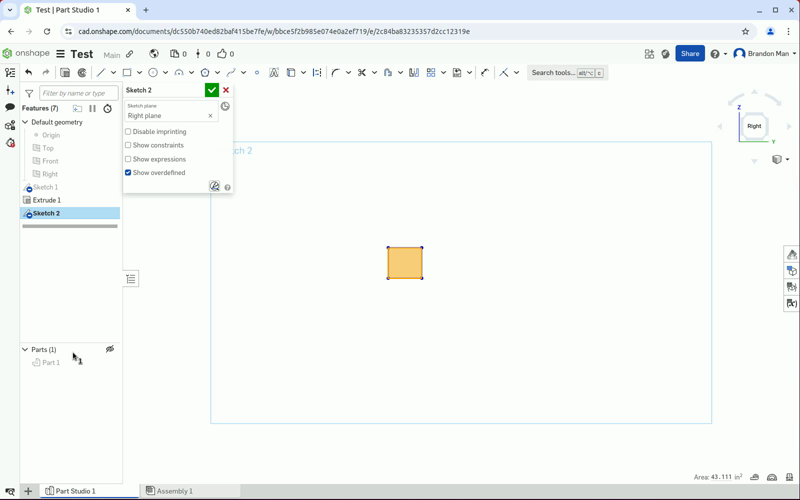
key(shift+y)
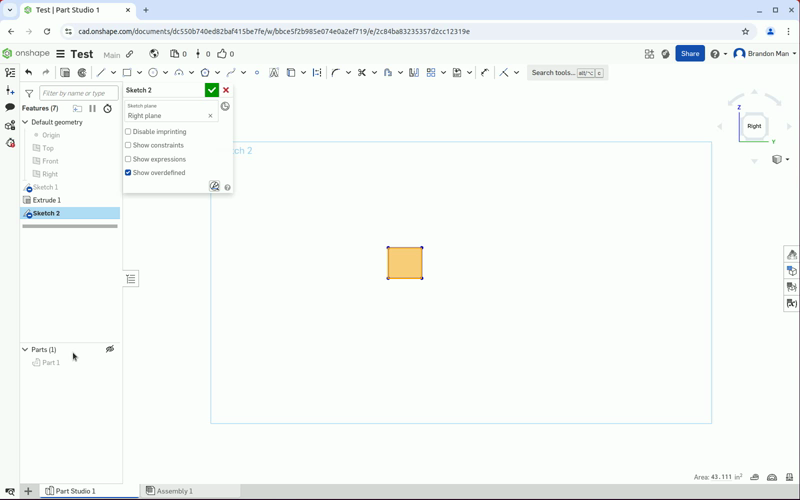
key(shift+e)
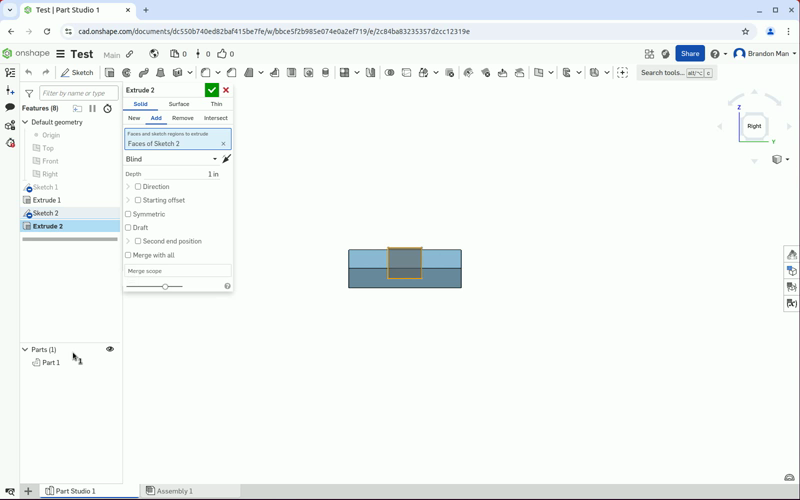
mouse_move(143, 106)
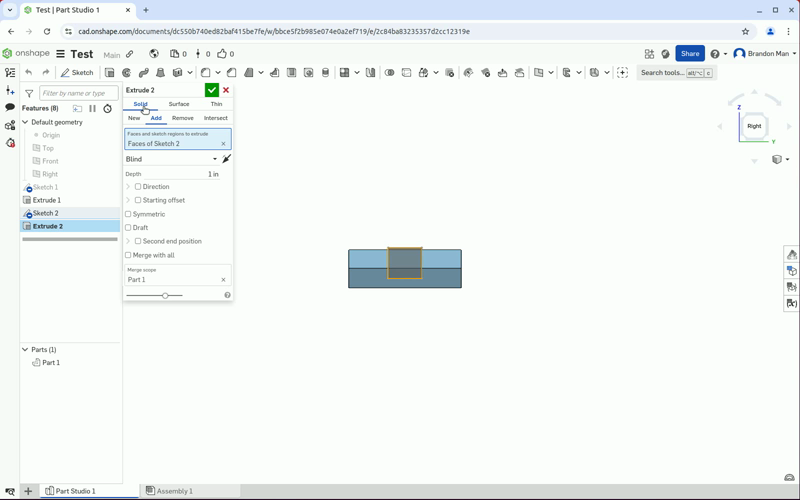
click(143, 106)
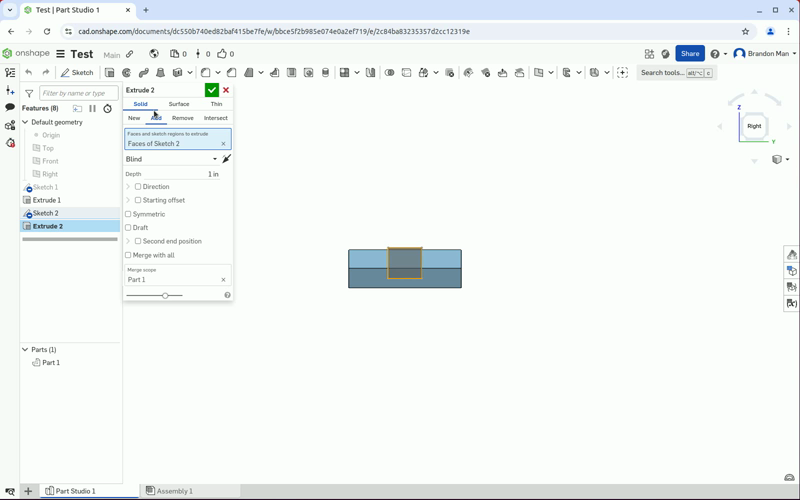
mouse_move(186, 120)
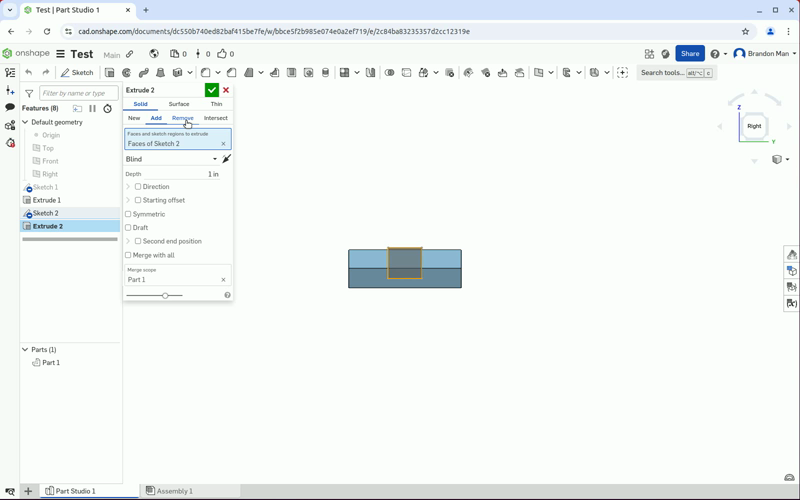
click(186, 120)
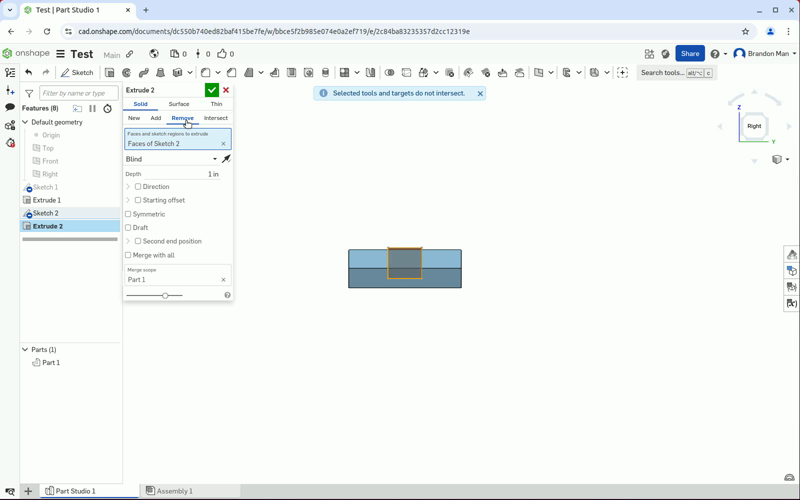
key(tab, 4)
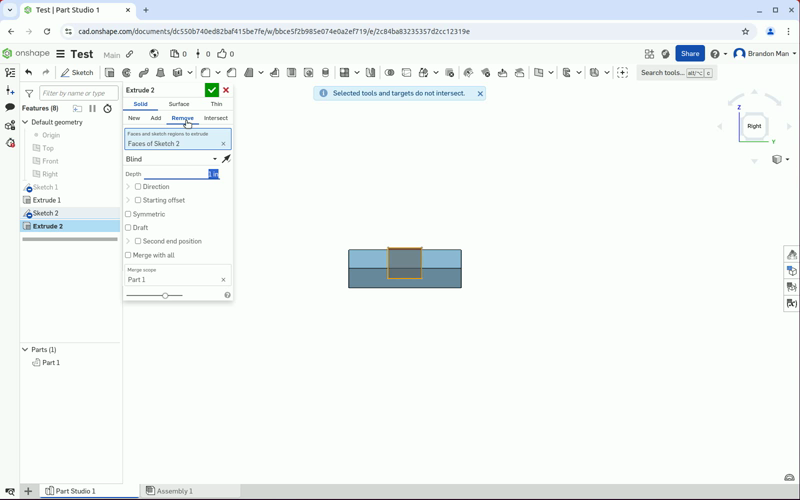
text(-11.795)
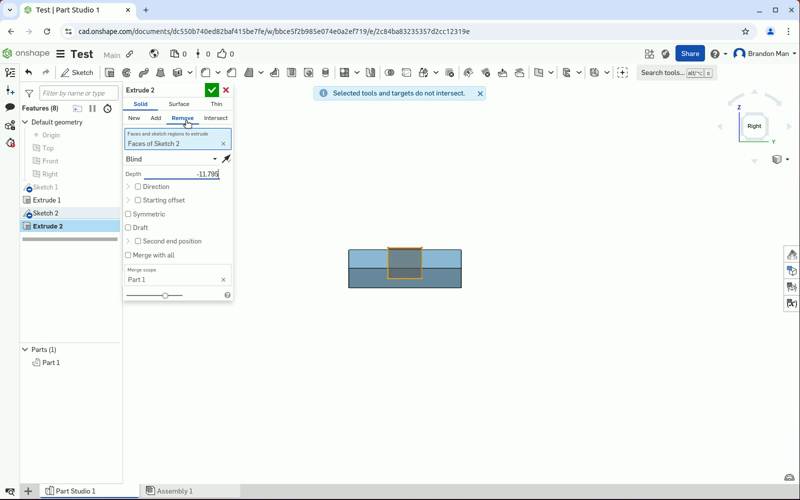
key(tab, 6)
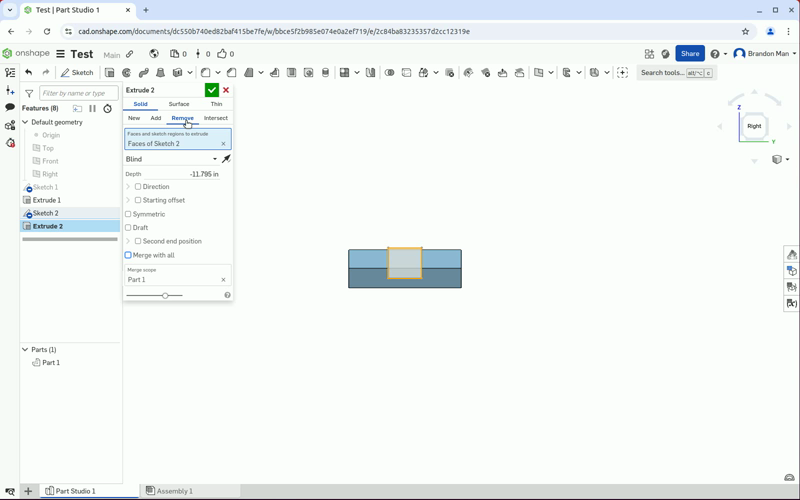
key(space)
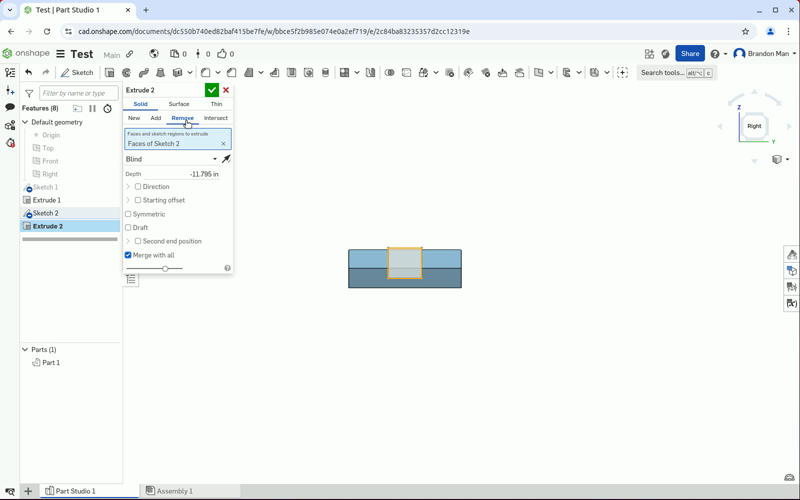
key(enter)
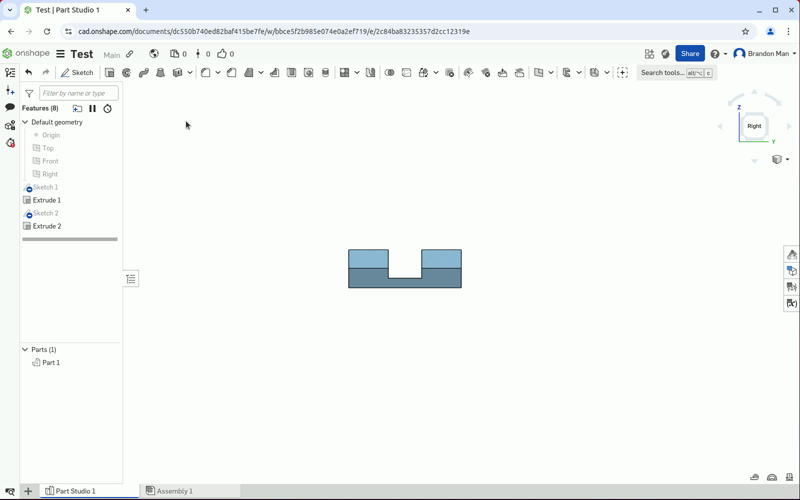
key(shift+h)
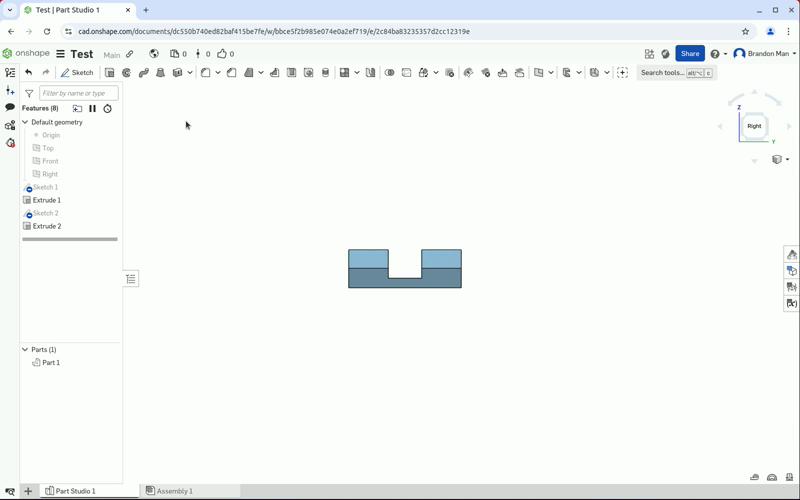
key(shift+h)
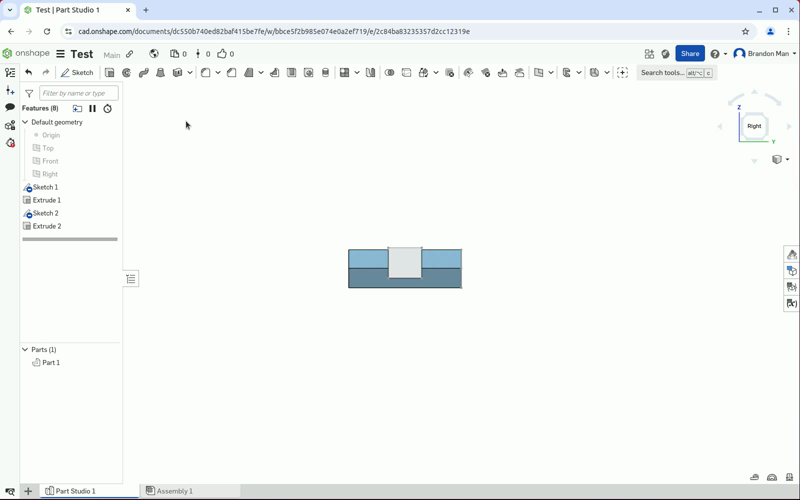
key(shift+7)
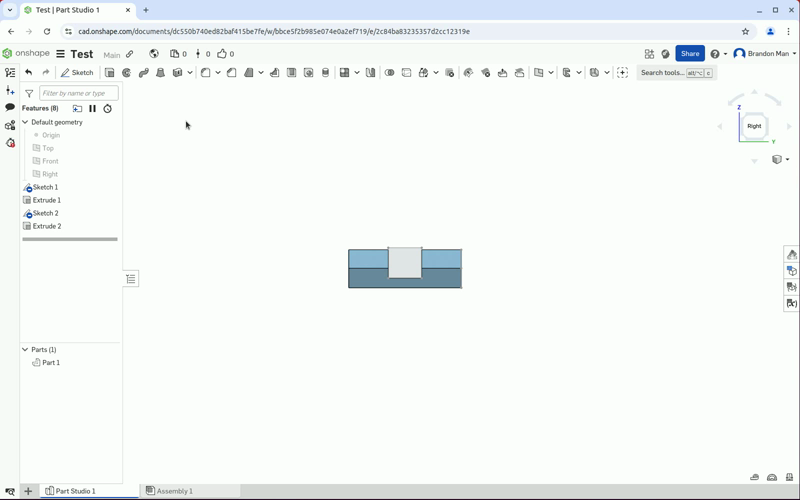
key(right, 2)
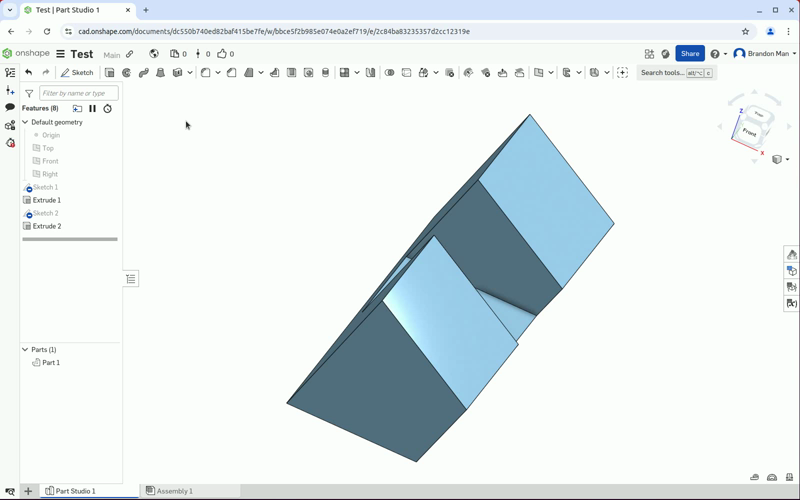
key(down, 2)
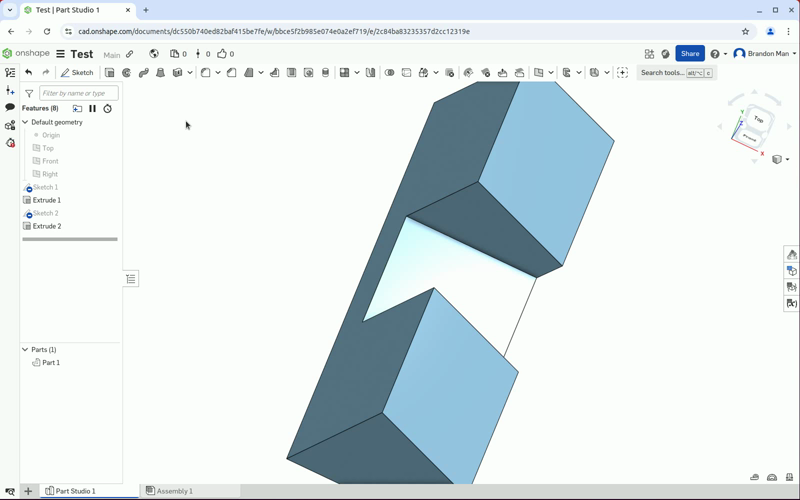
key(up, 2)
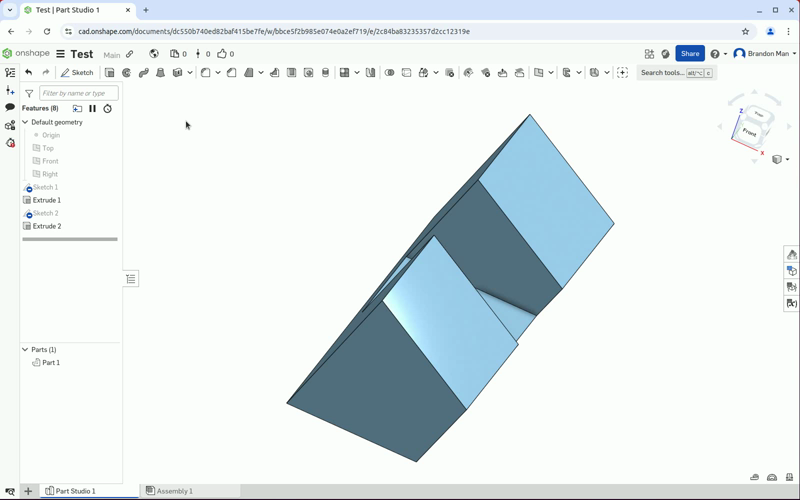
key(left, 2)
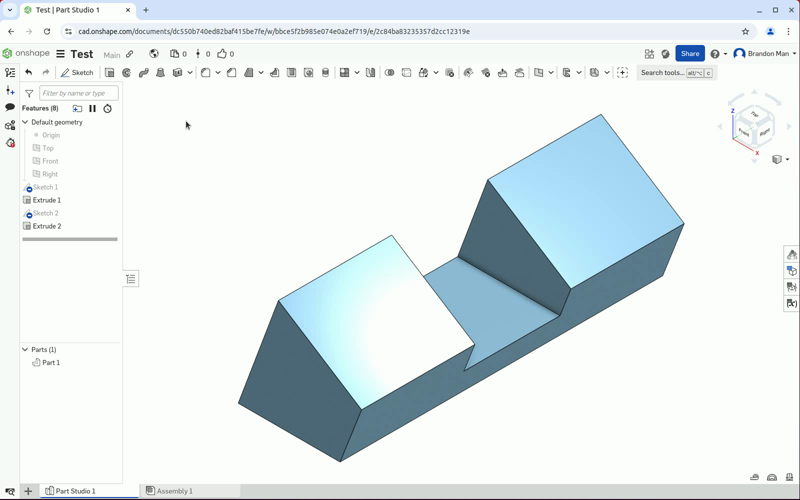
mouse_move(73, 189)
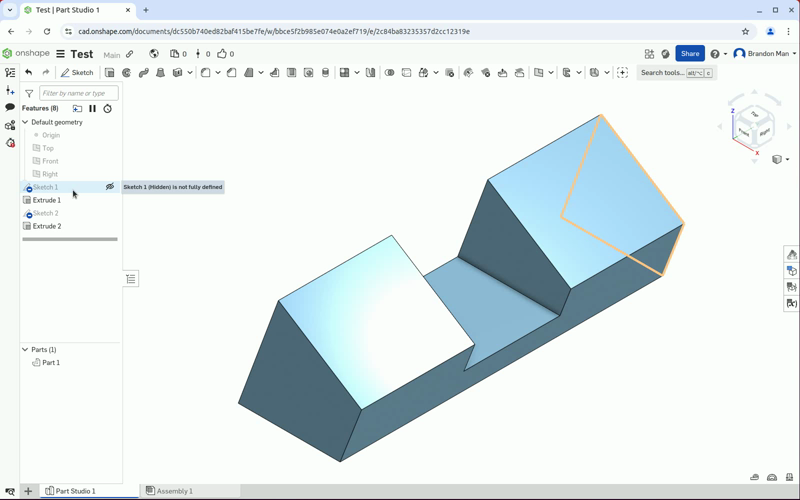
click(73, 189)